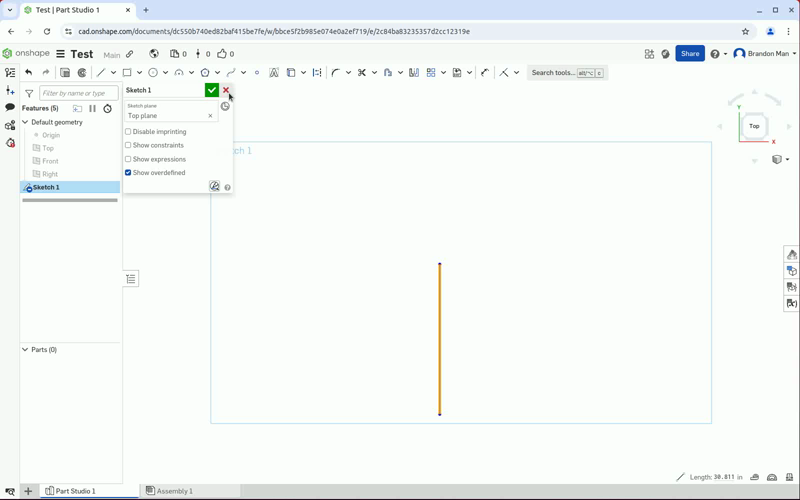
key(shift+h)
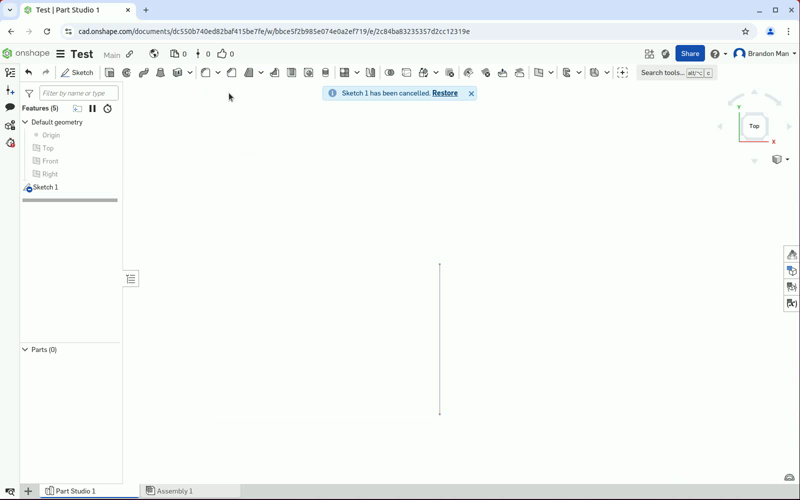
key(shift+s)
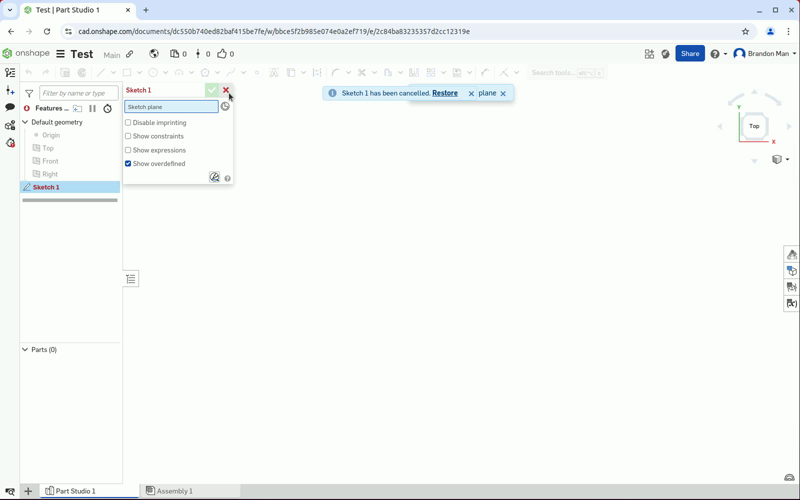
mouse_move(73, 150)
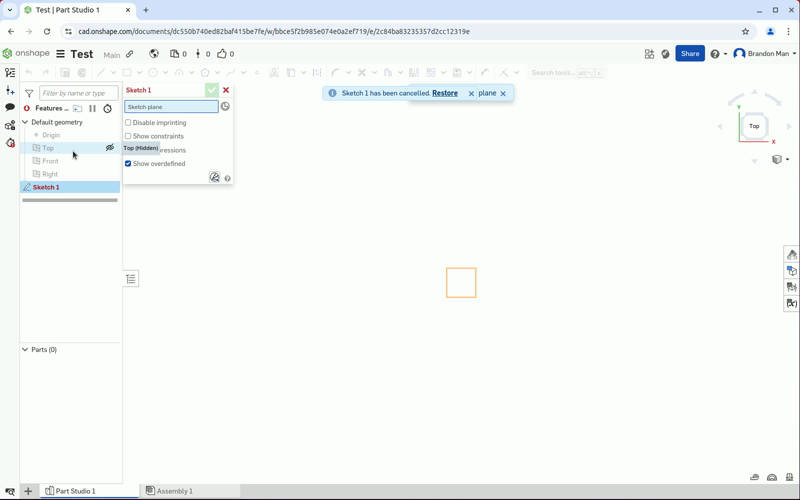
click(73, 150)
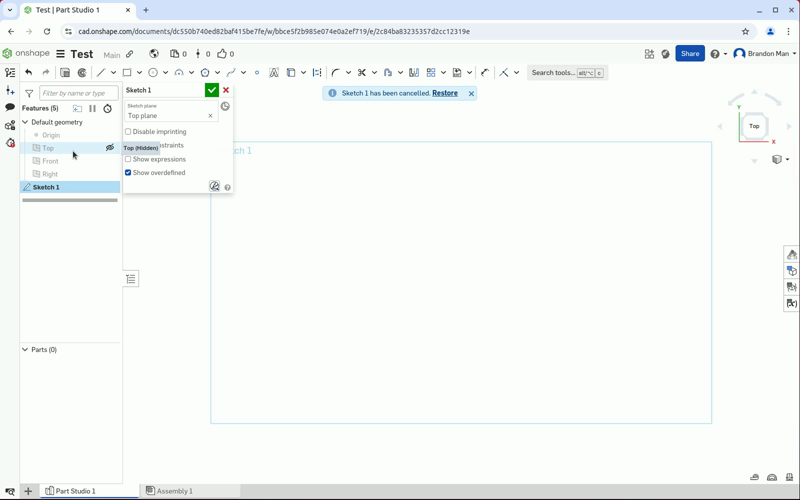
mouse_move(73, 352)
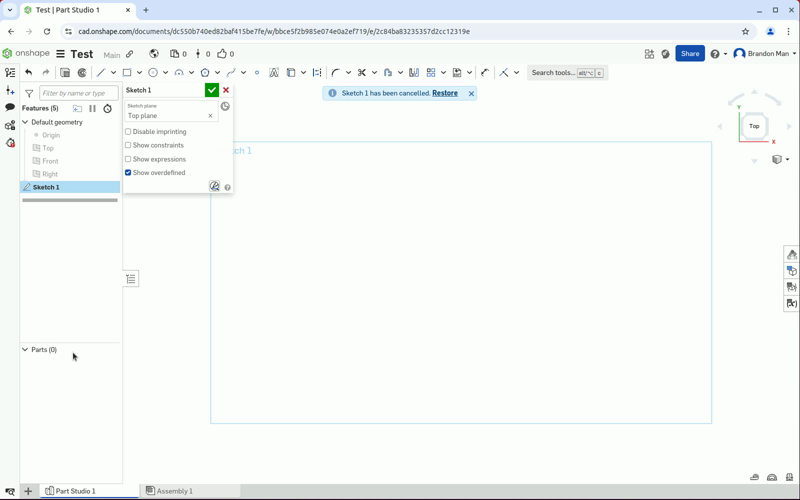
key(y)
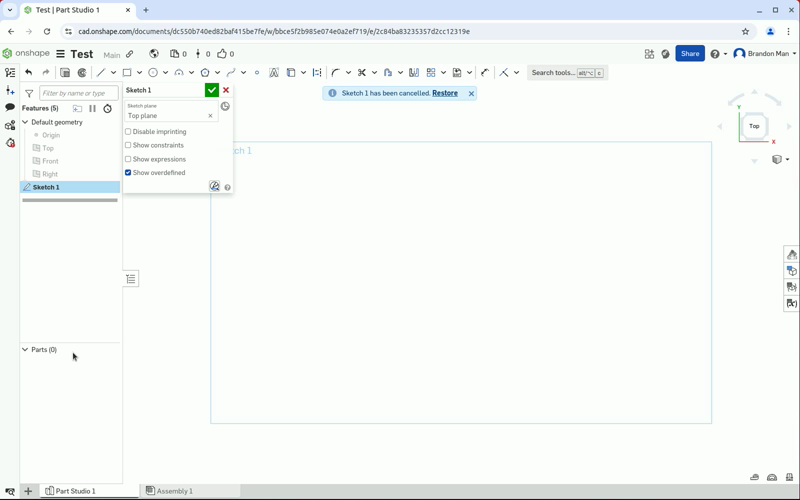
key(l)
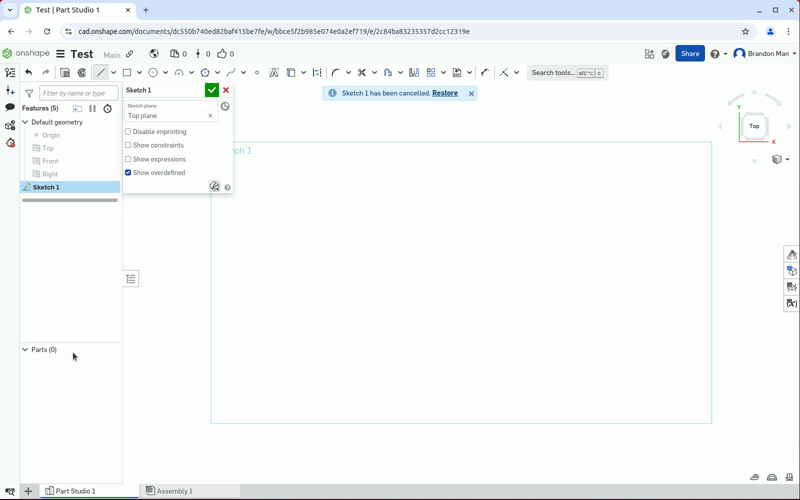
key_down(shift)
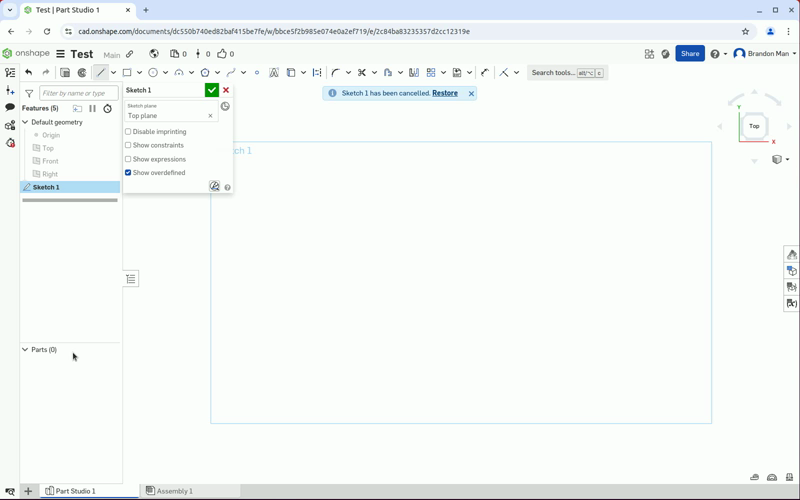
mouse_move(391, 326)
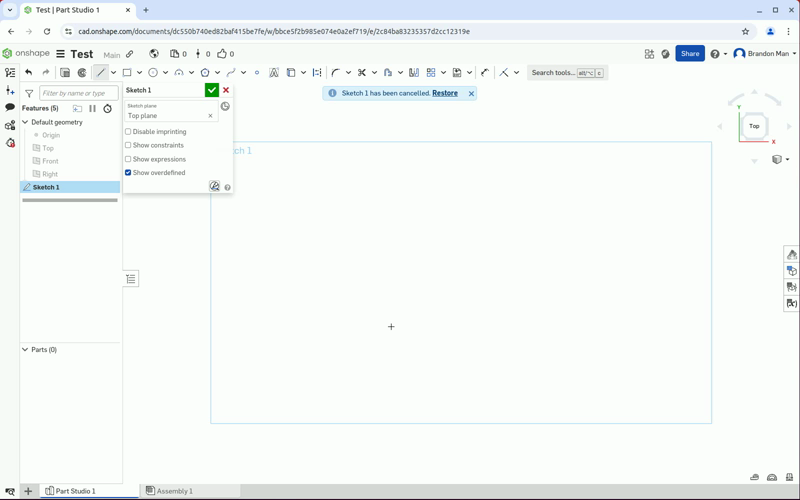
click(391, 326)
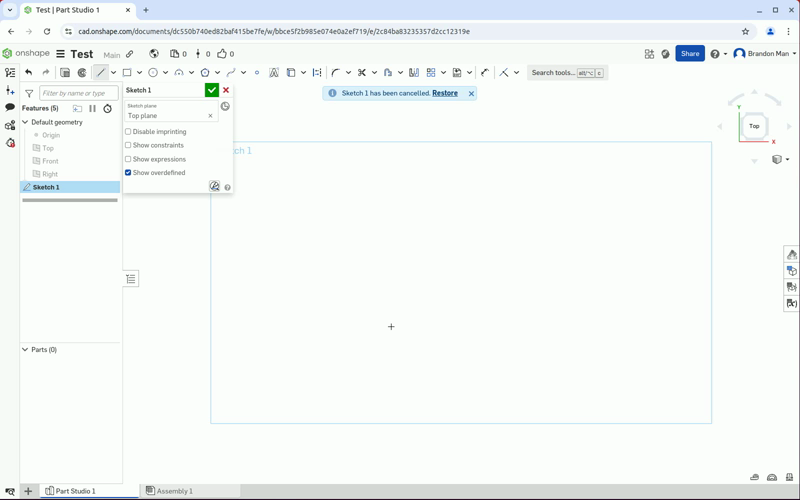
key_up(shift)
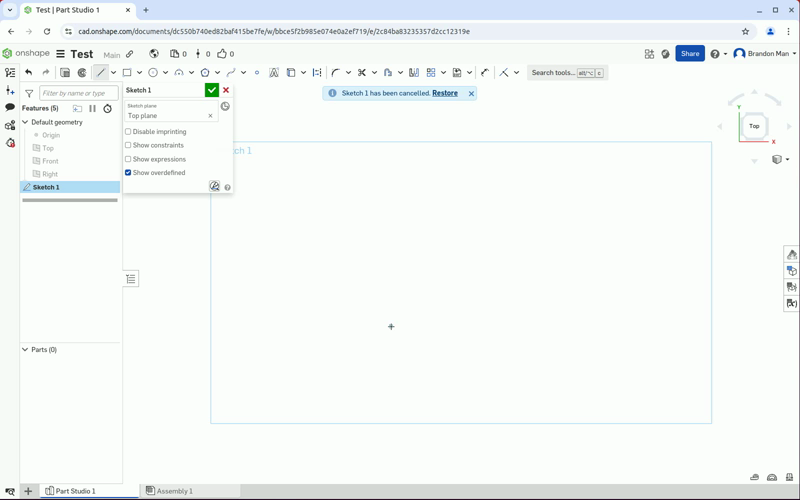
key_down(shift)
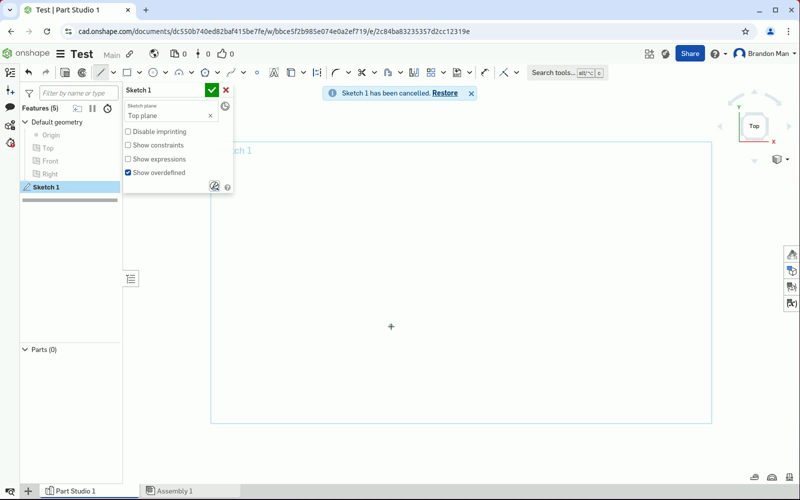
mouse_move(529, 324)
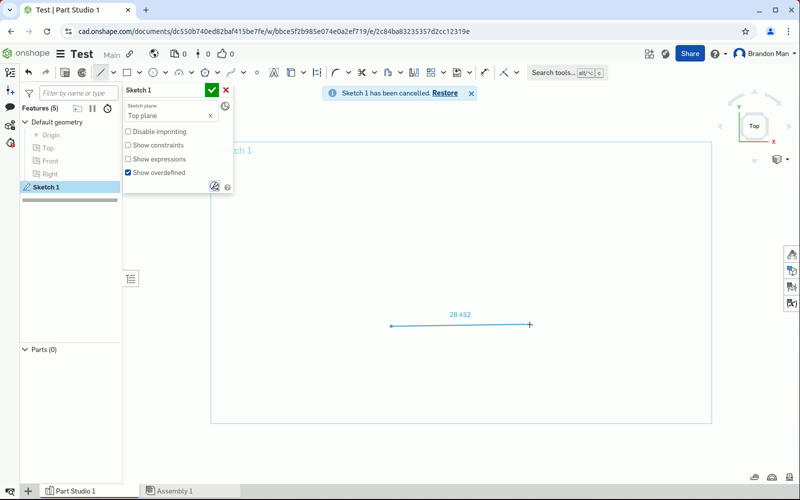
click(529, 324)
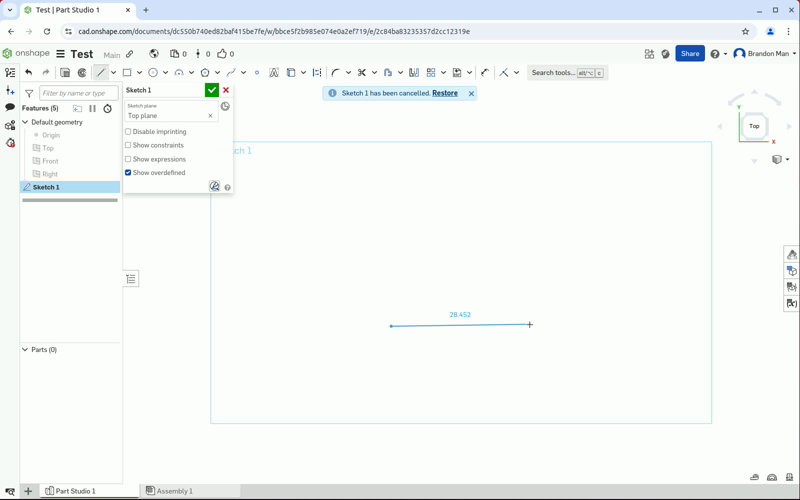
key_up(shift)
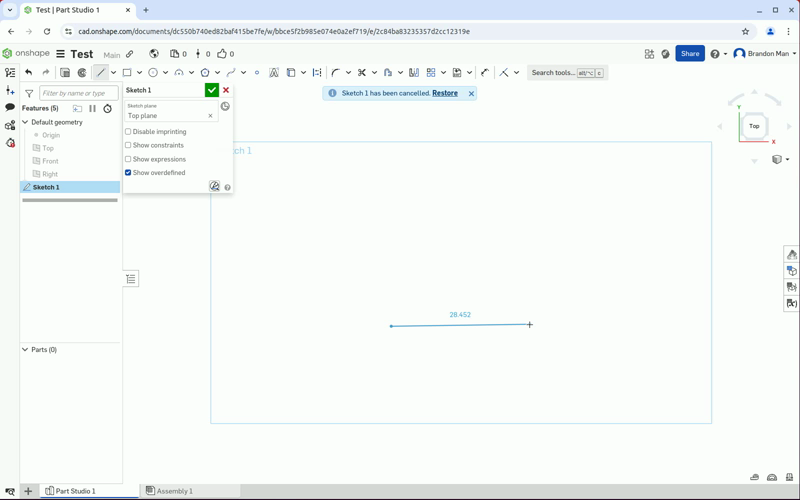
key(esc)
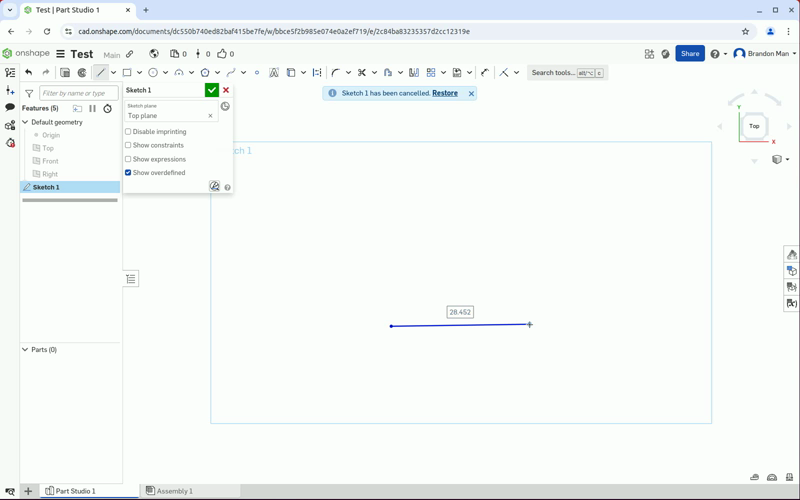
key(a)
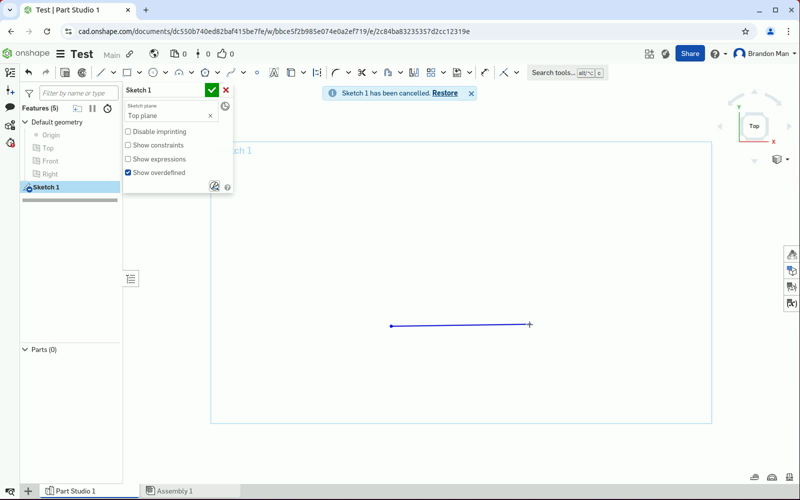
mouse_move(529, 324)
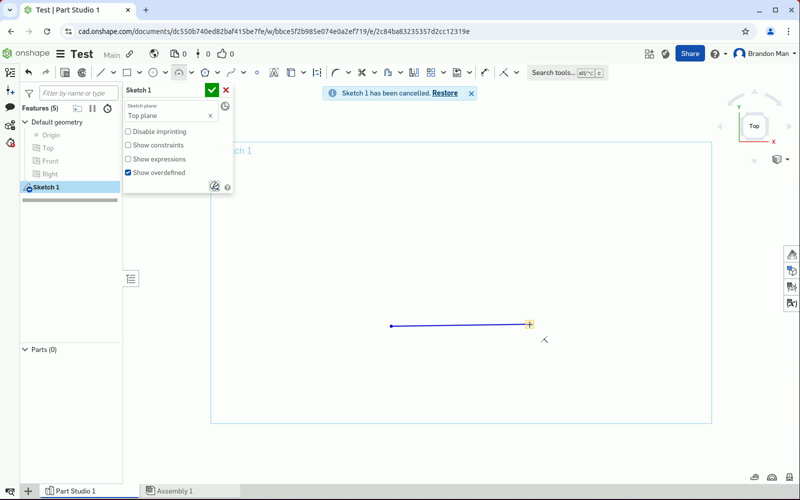
click(529, 324)
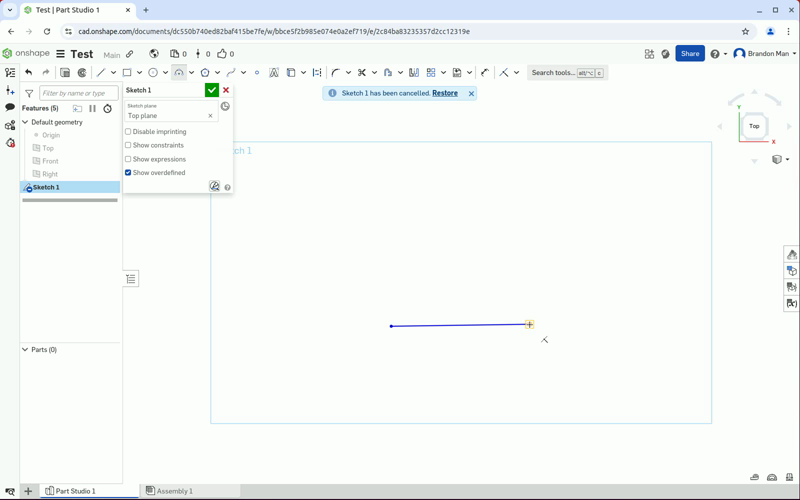
key_down(shift)
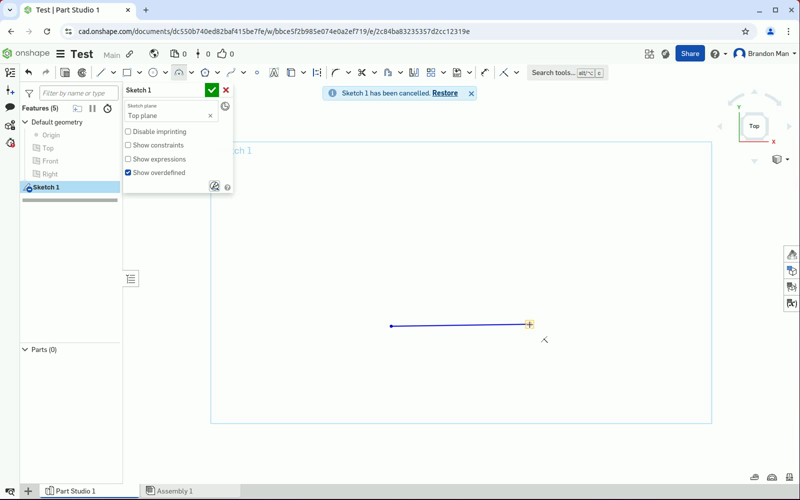
mouse_move(529, 241)
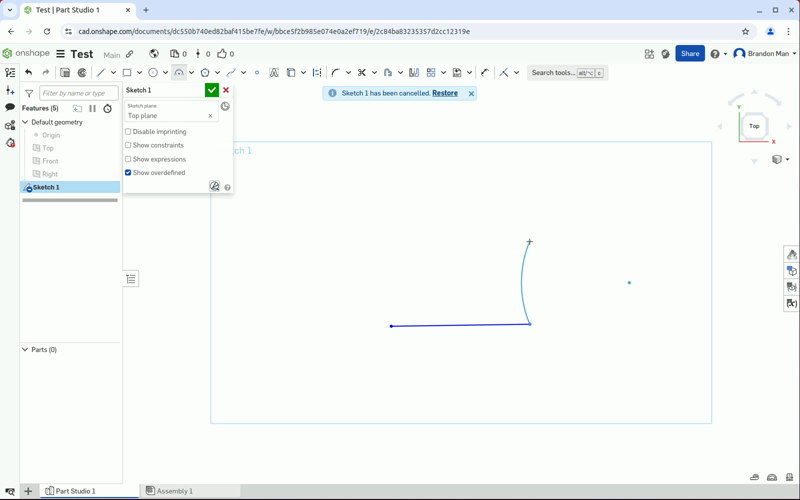
click(529, 241)
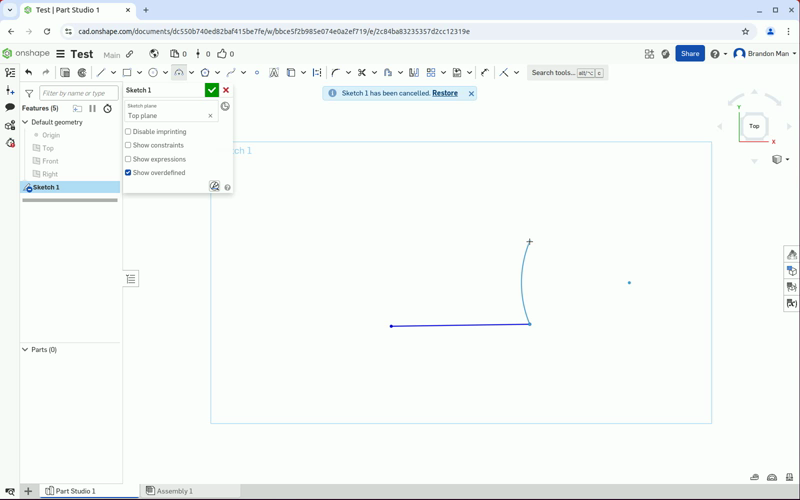
mouse_move(570, 282)
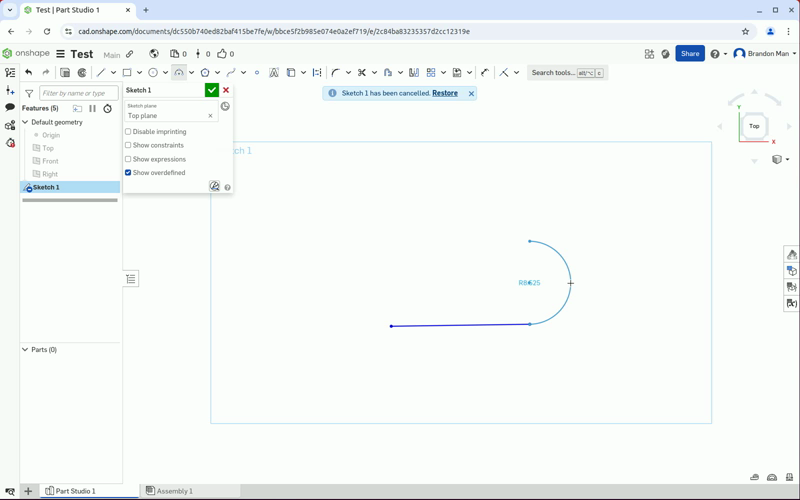
click(570, 282)
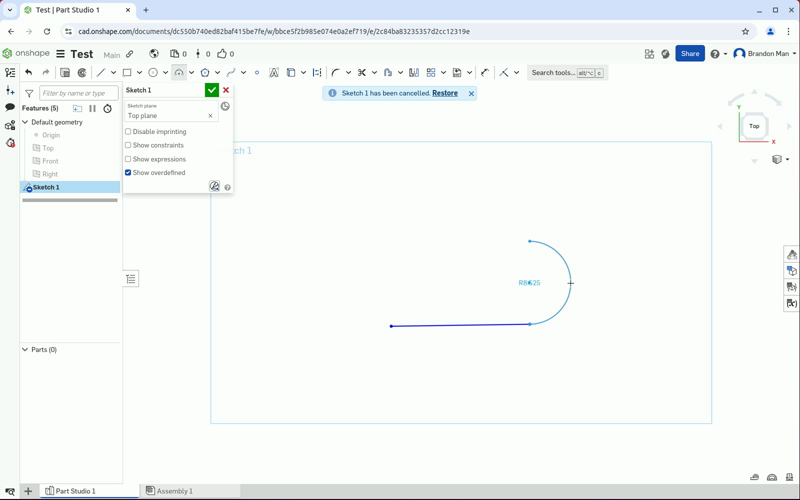
key_up(shift)
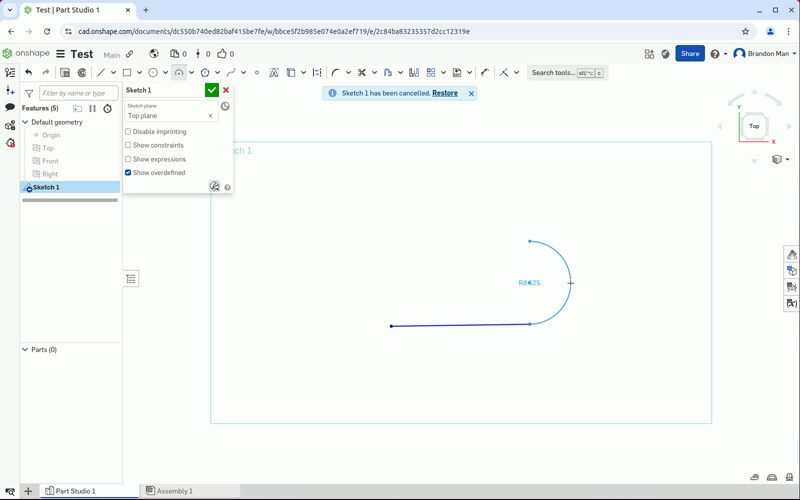
key(esc)
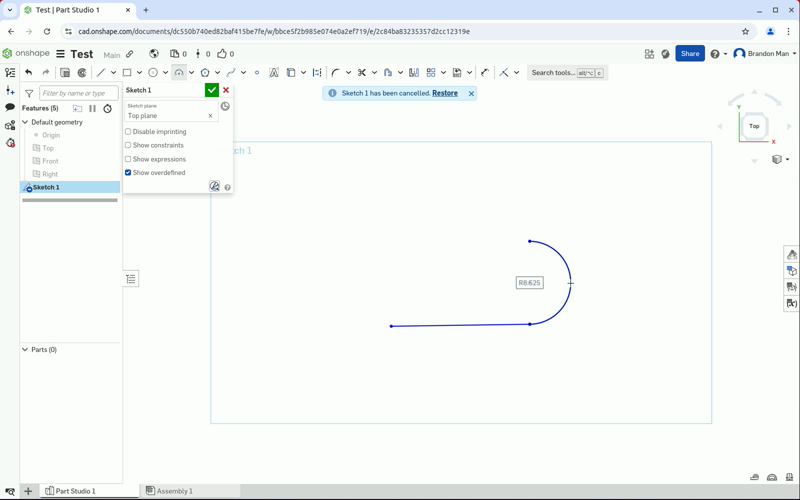
key(l)
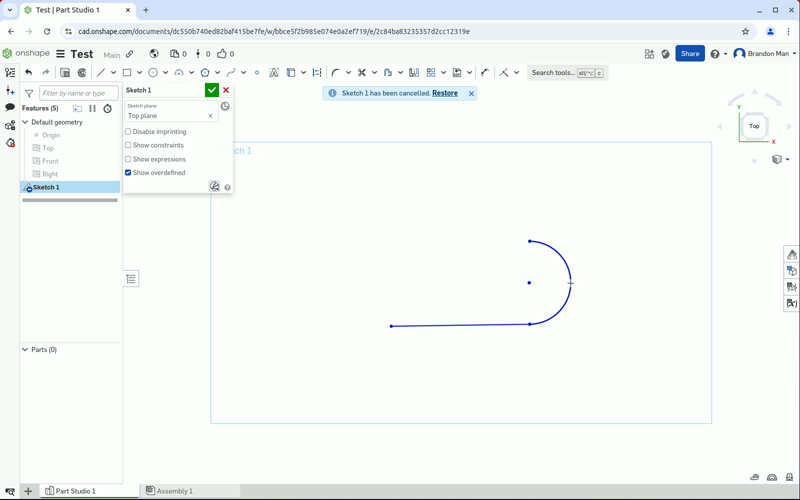
mouse_move(529, 241)
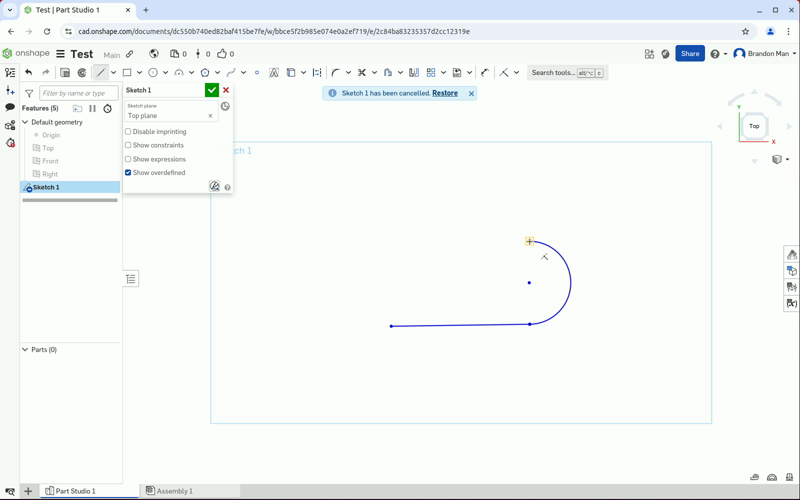
click(529, 241)
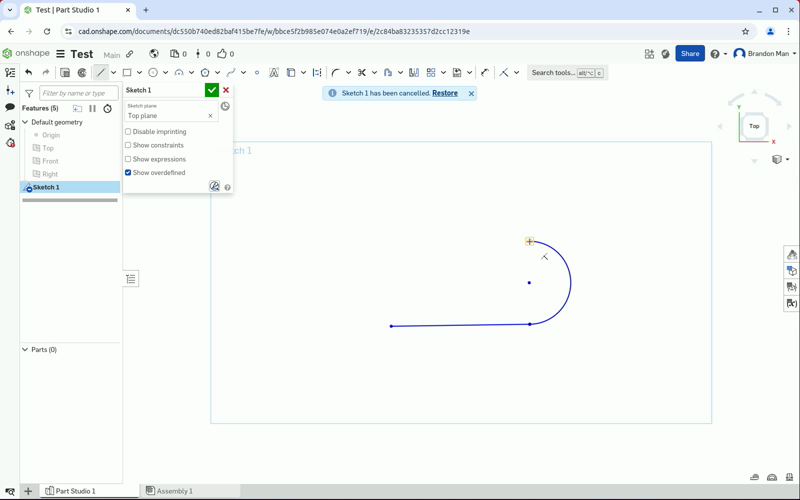
key_down(shift)
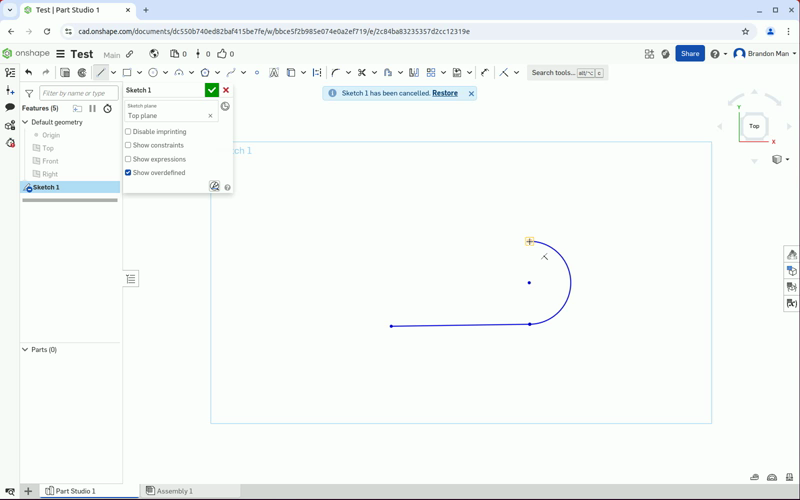
mouse_move(391, 241)
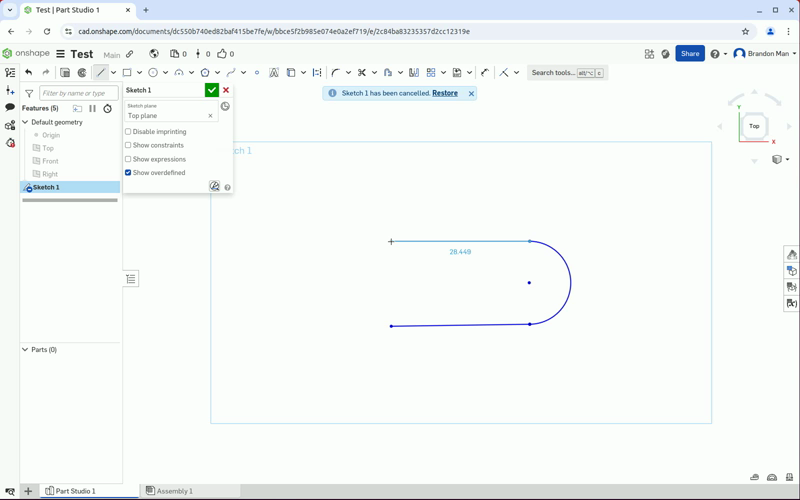
click(391, 241)
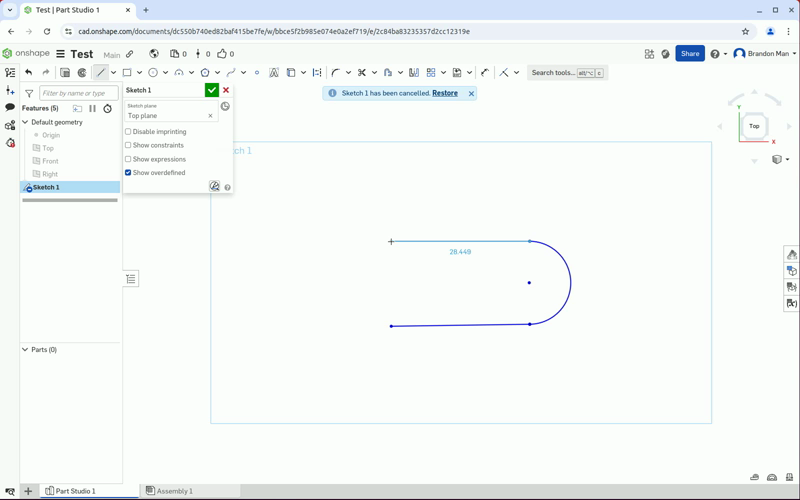
key_up(shift)
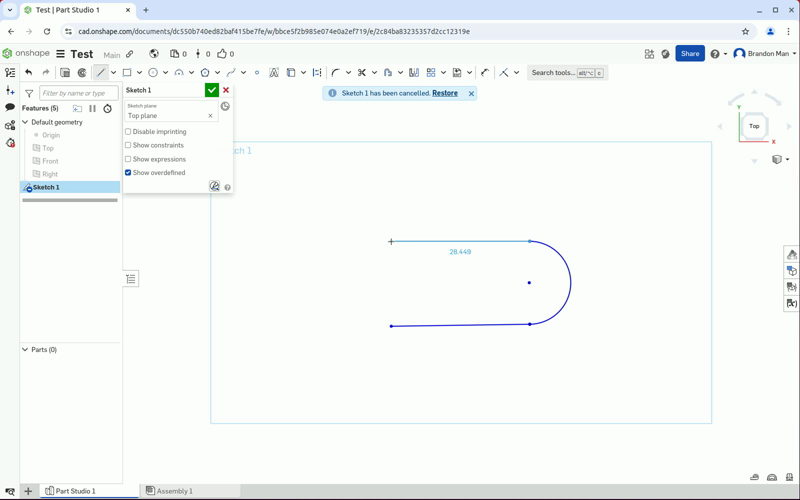
key(esc)
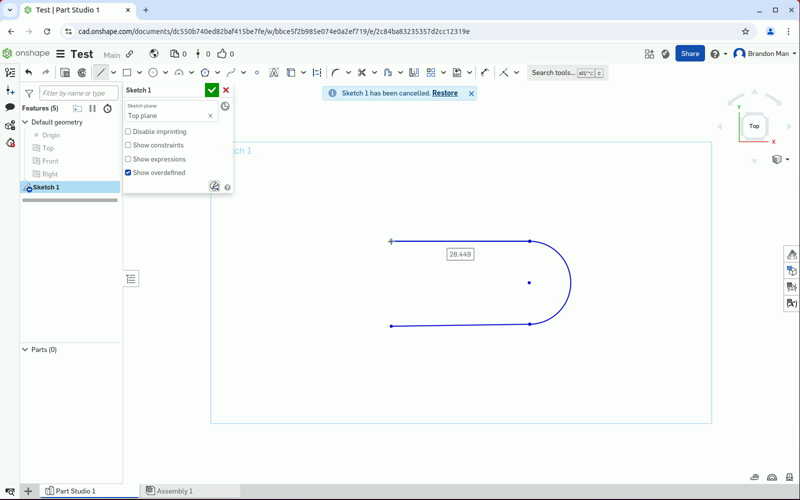
key(a)
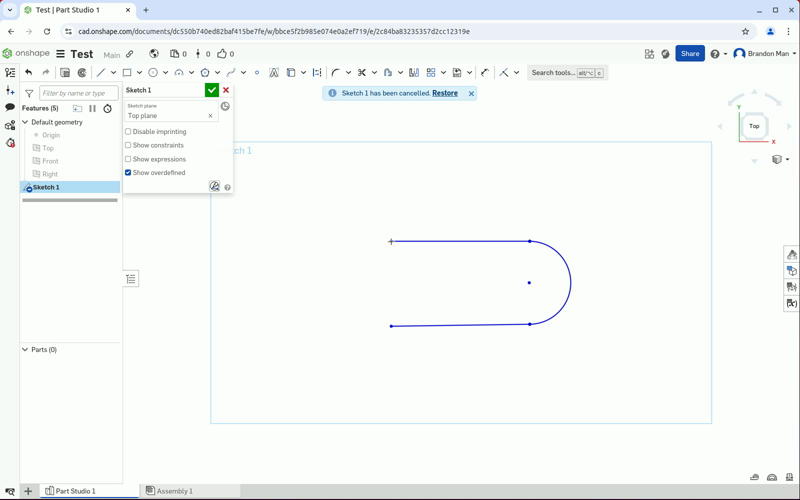
mouse_move(391, 241)
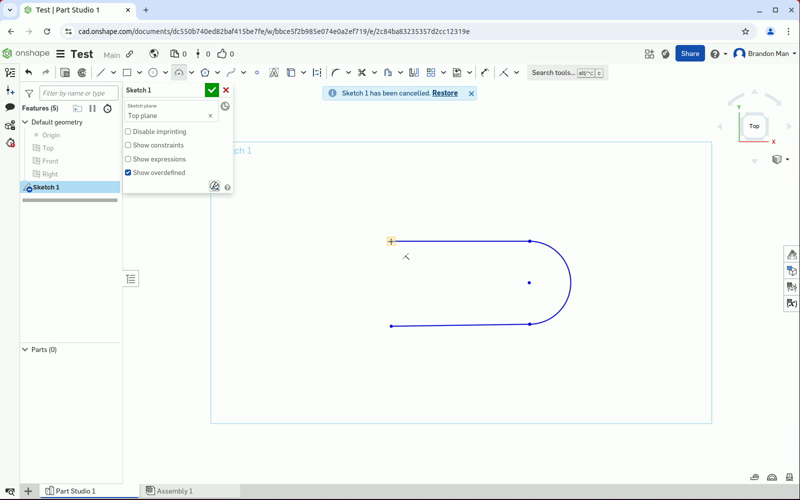
click(391, 241)
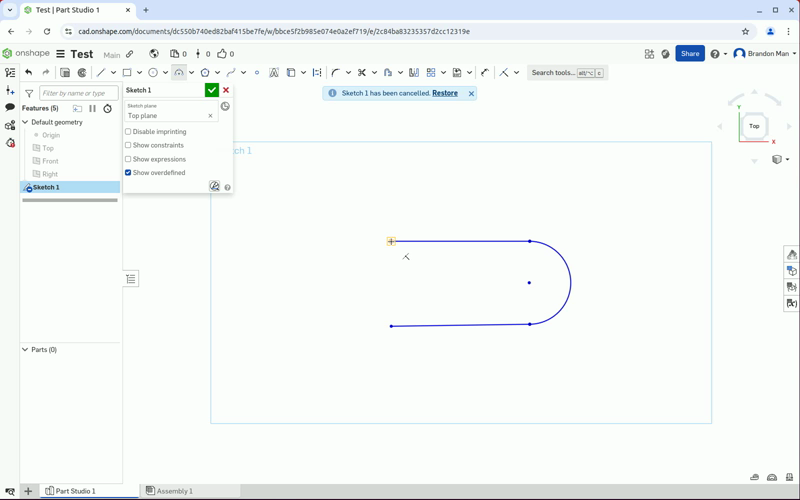
mouse_move(391, 326)
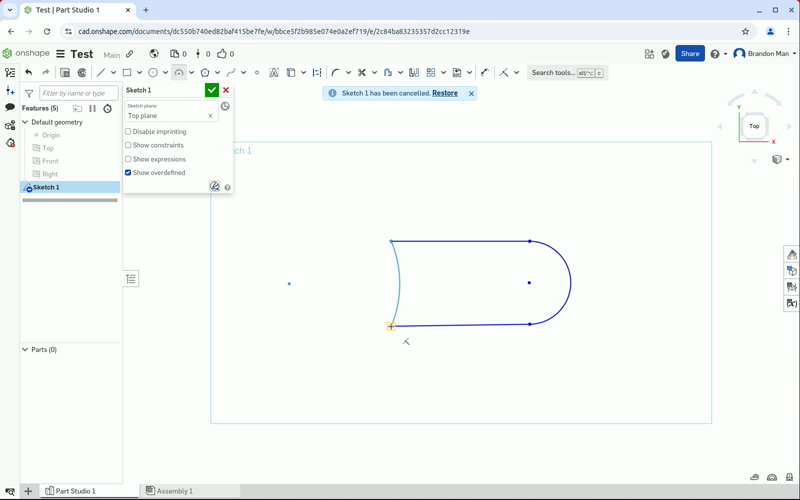
click(391, 326)
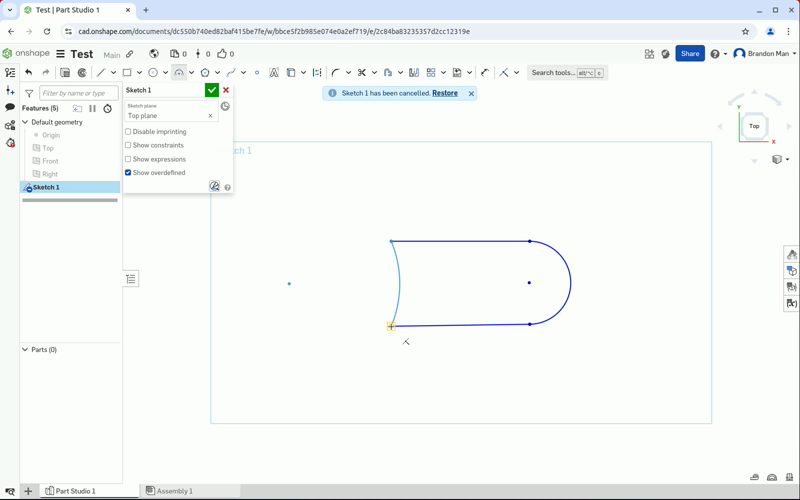
key_down(shift)
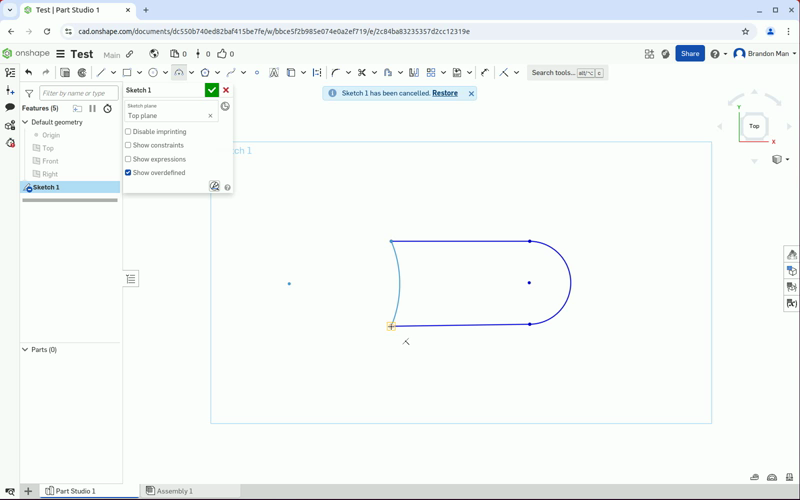
mouse_move(433, 283)
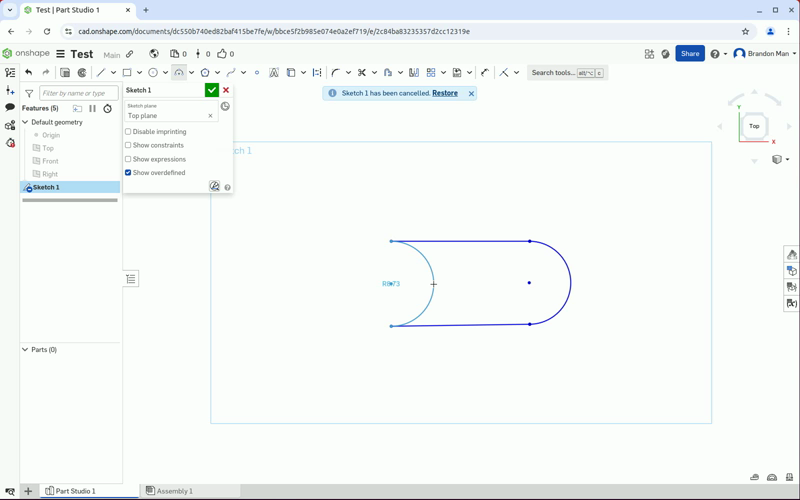
click(433, 283)
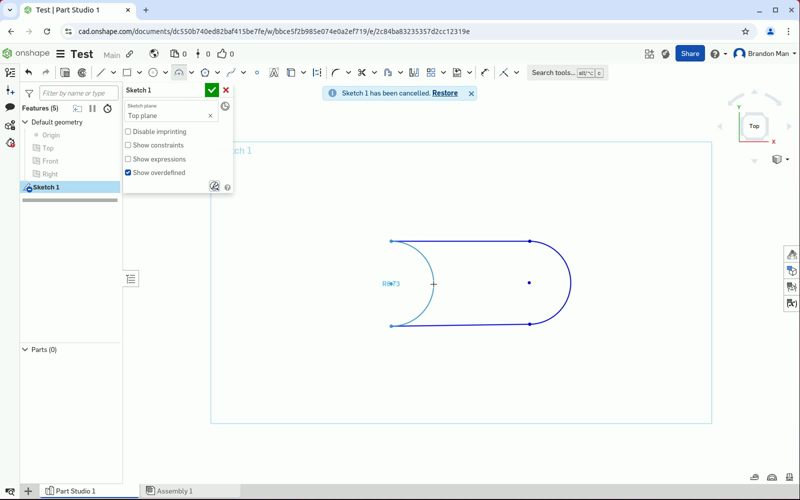
key_up(shift)
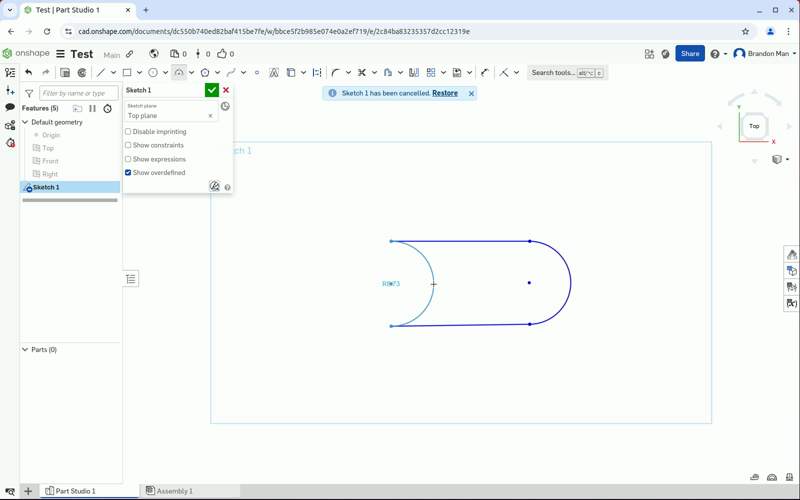
key(esc)
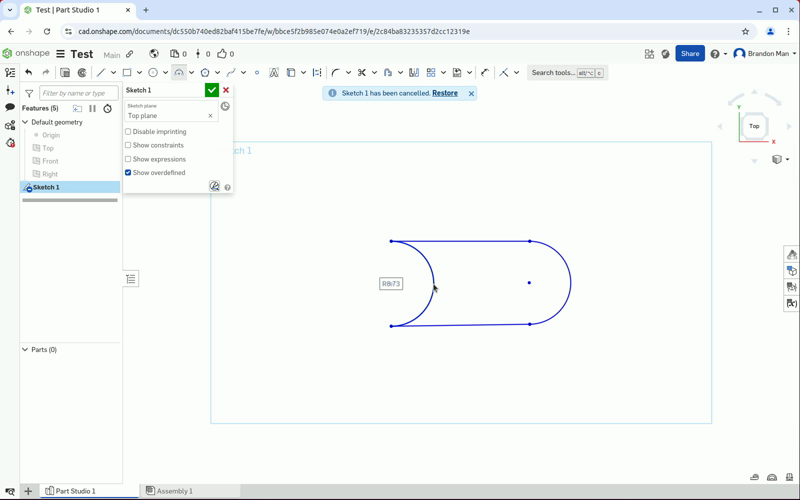
key(c)
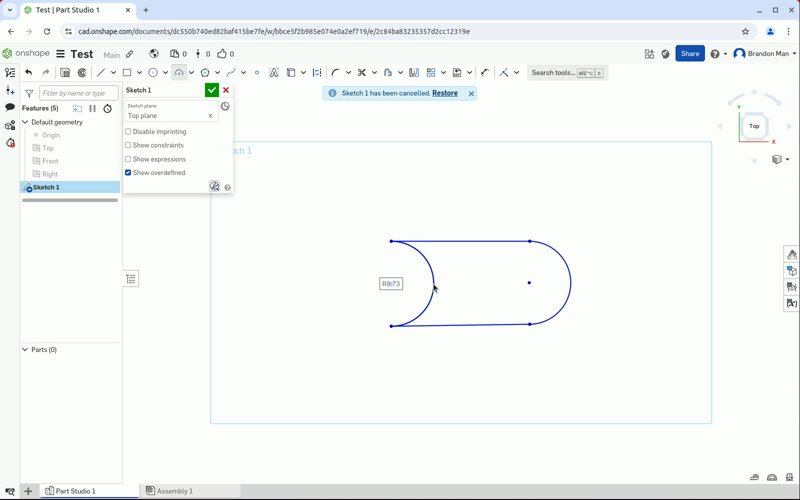
key_down(shift)
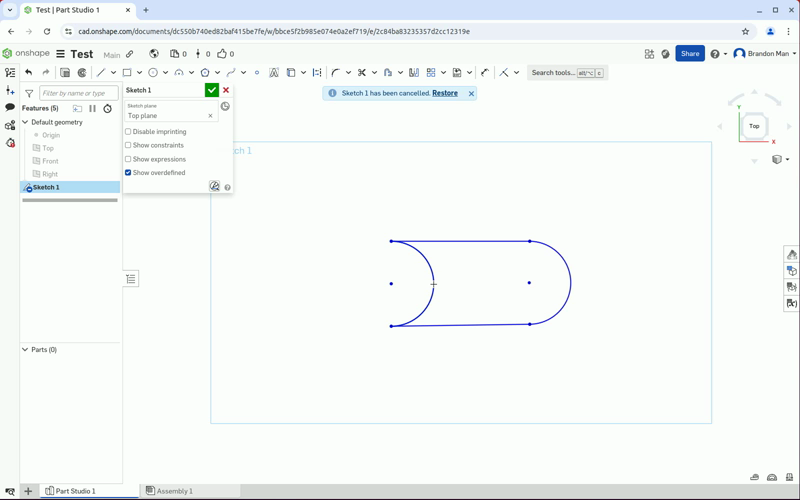
mouse_move(529, 282)
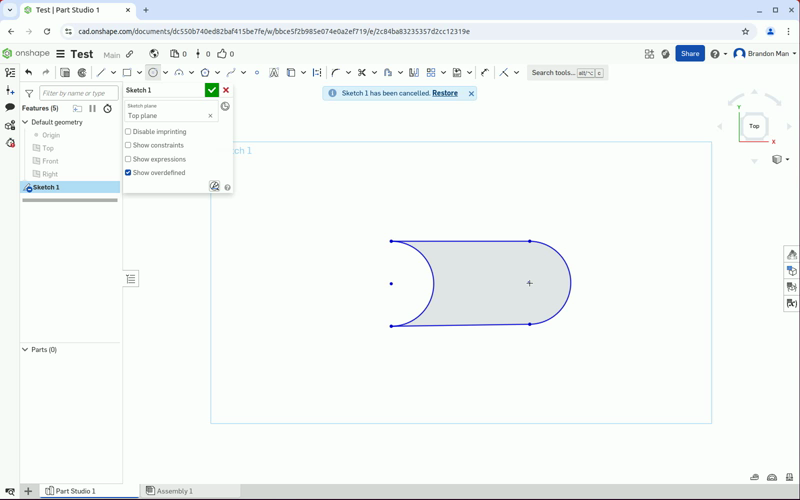
scroll(6)
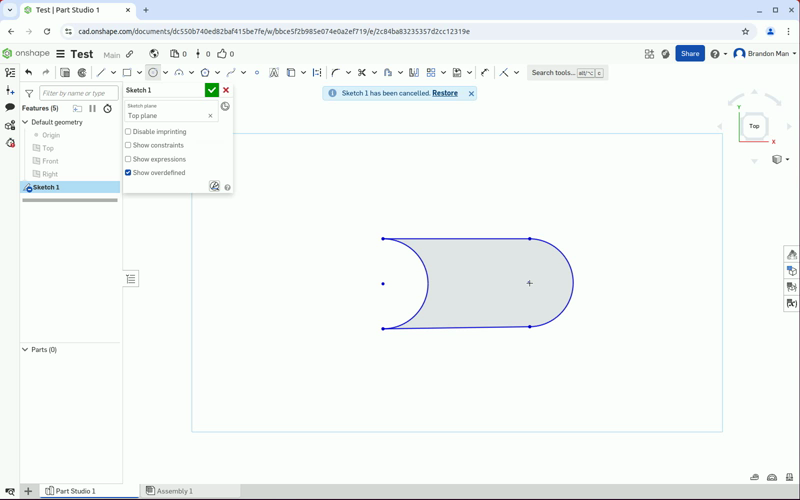
scroll(6)
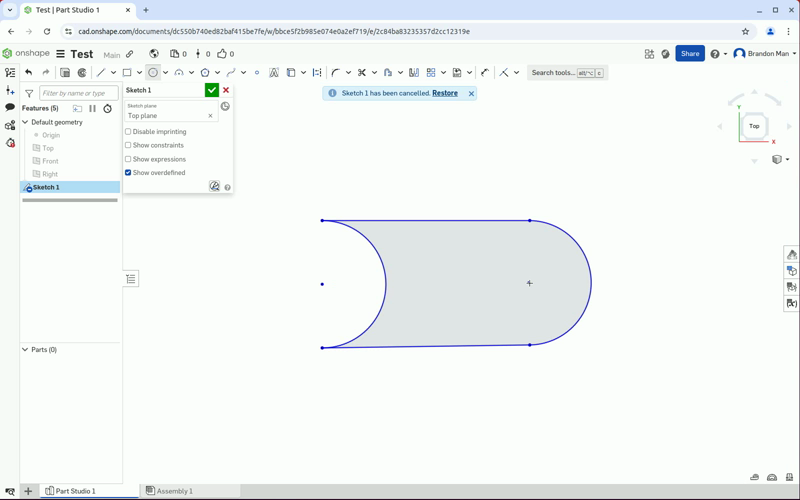
scroll(6)
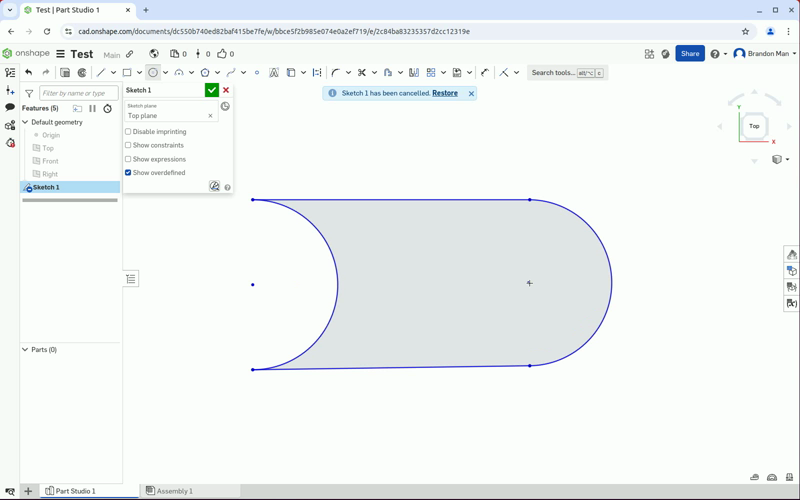
scroll(6)
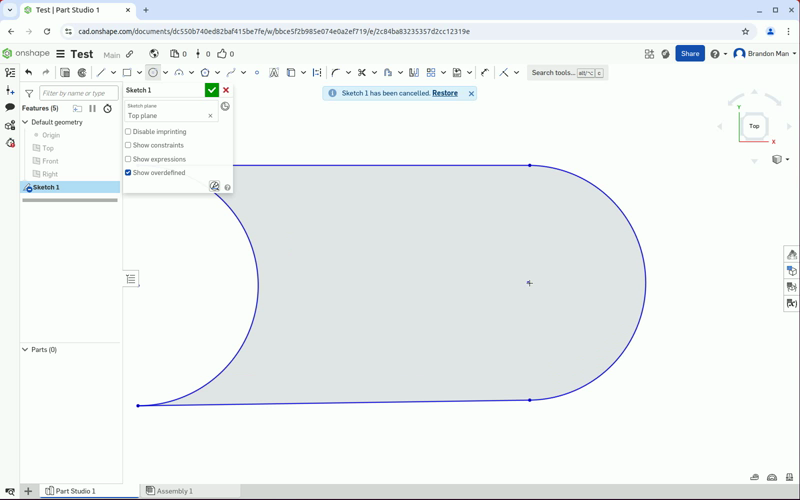
scroll(6)
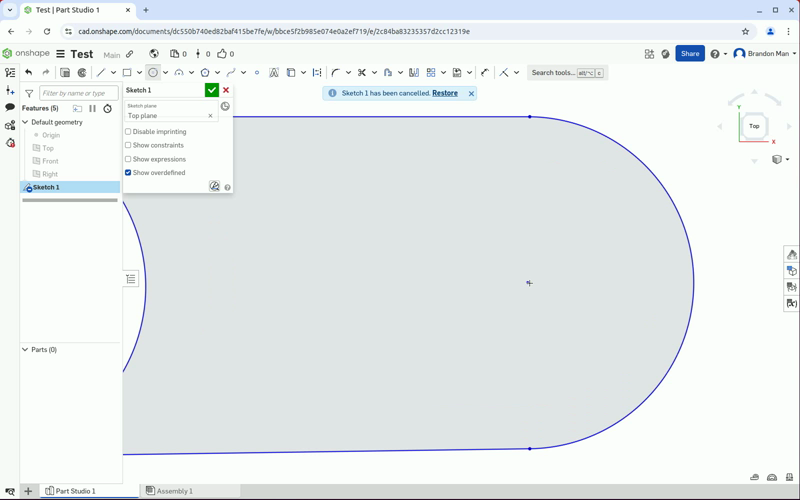
scroll(6)
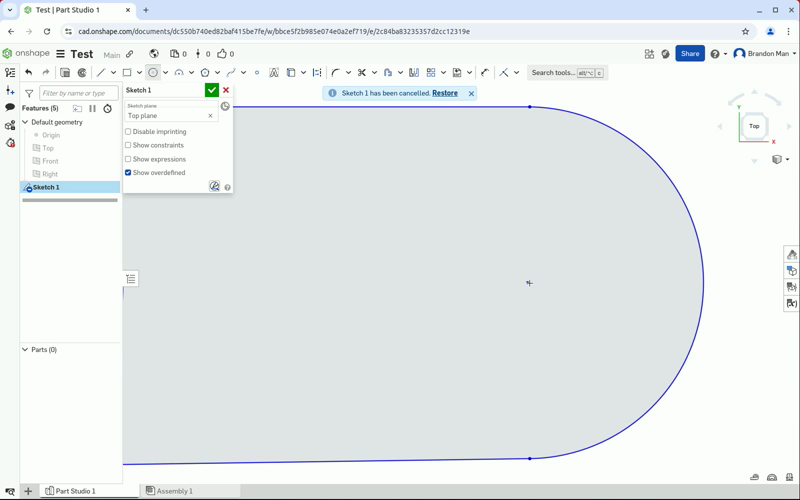
scroll(6)
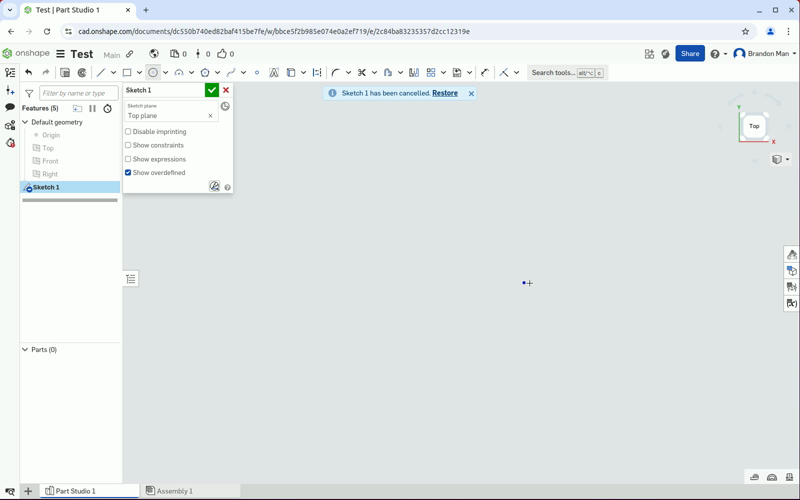
click(529, 282)
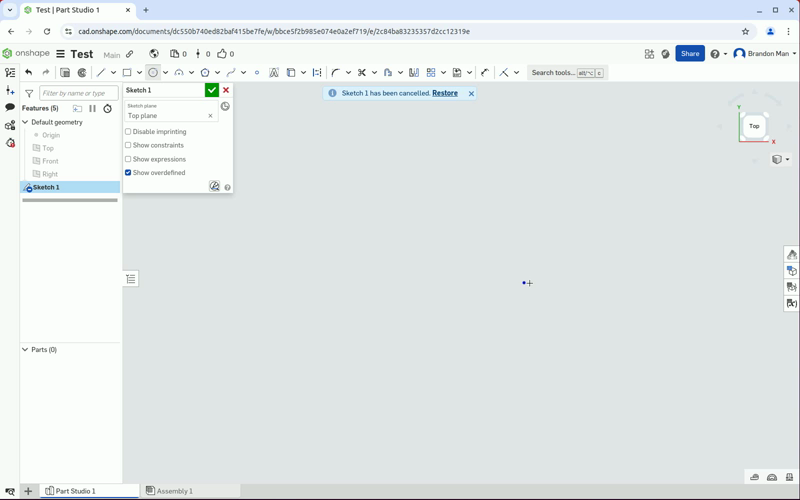
scroll(-6)
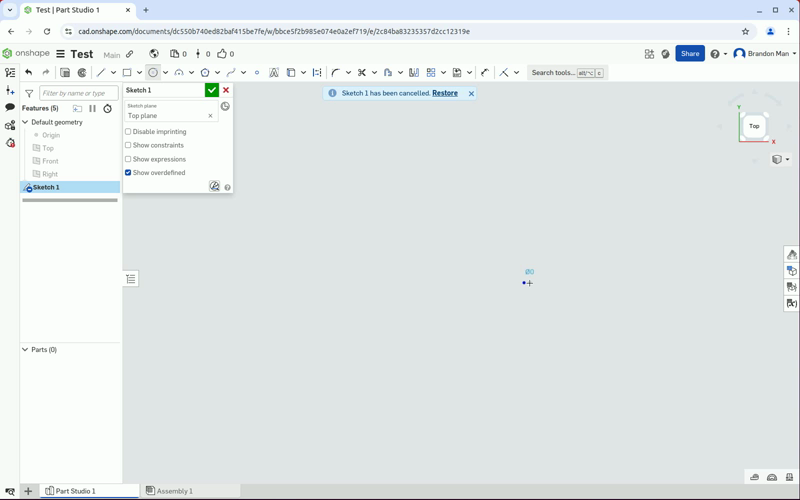
scroll(-6)
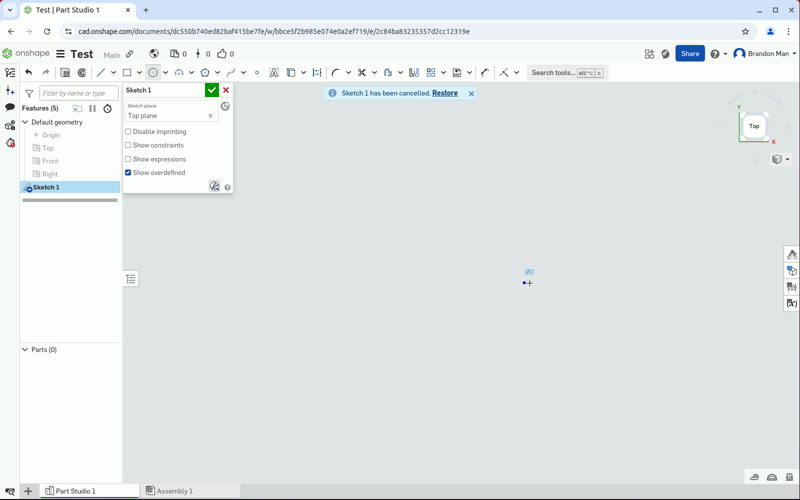
scroll(-6)
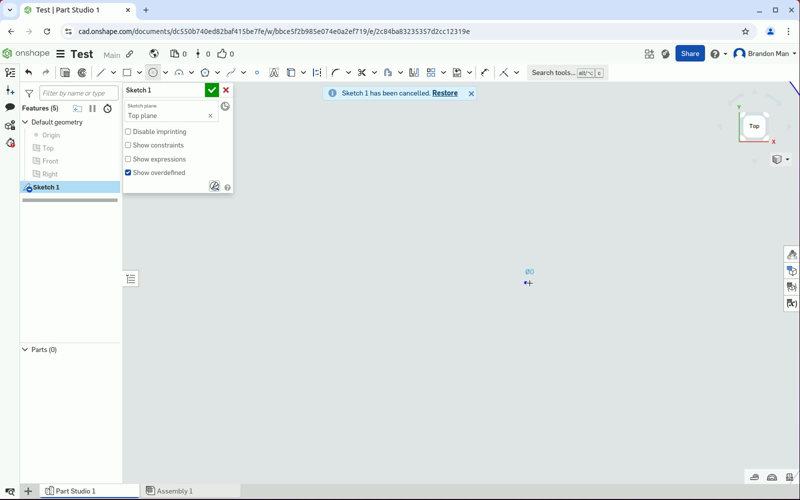
scroll(-6)
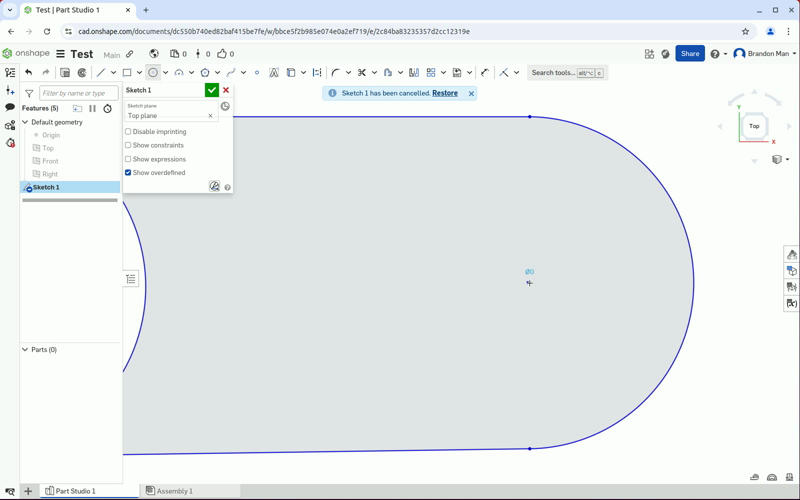
scroll(-6)
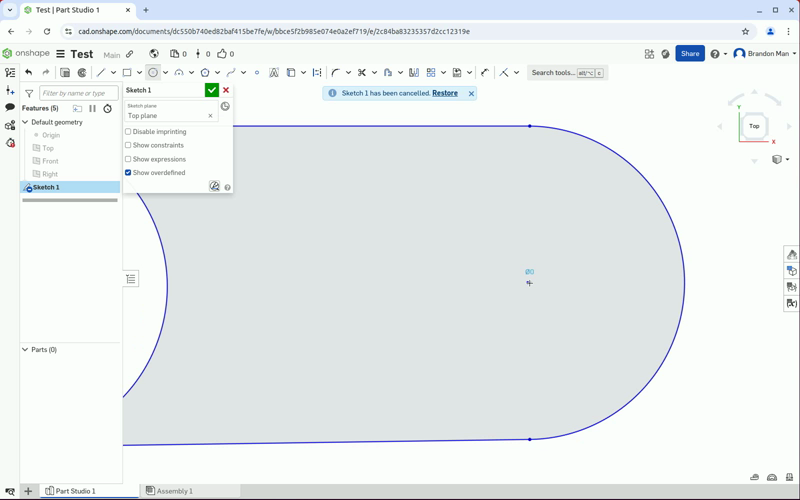
scroll(-6)
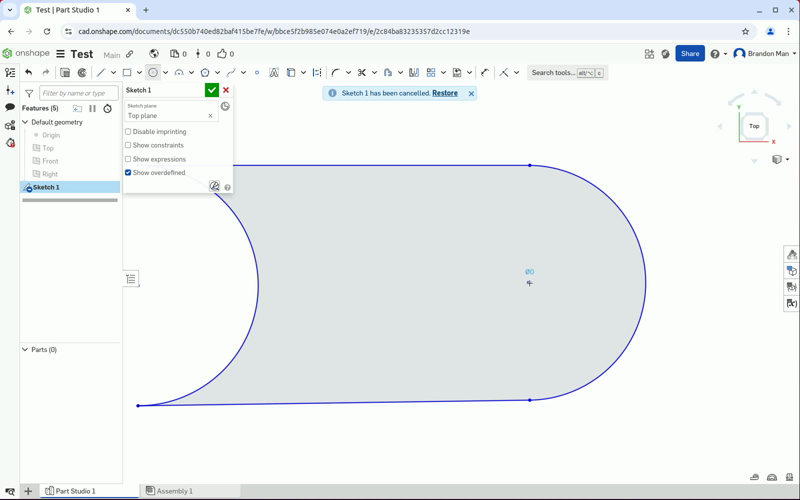
scroll(-6)
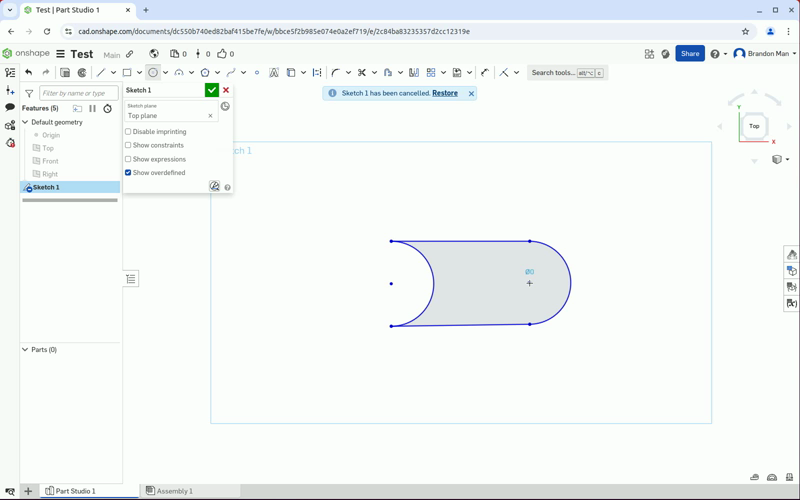
key_up(shift)
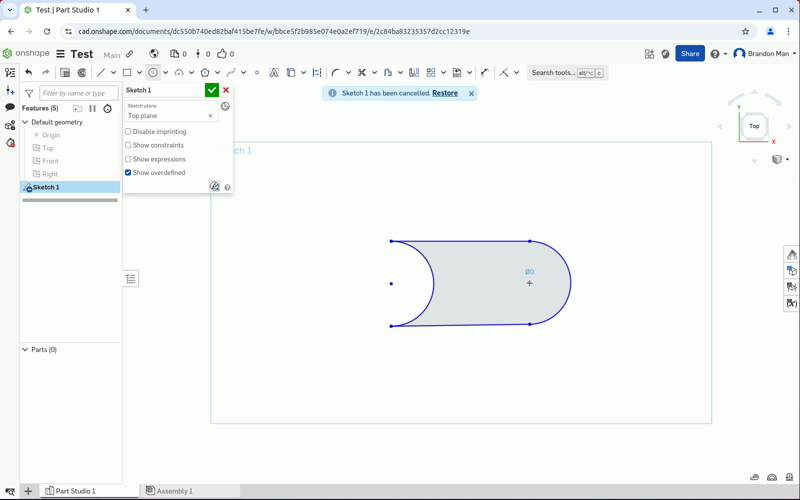
mouse_move(554, 282)
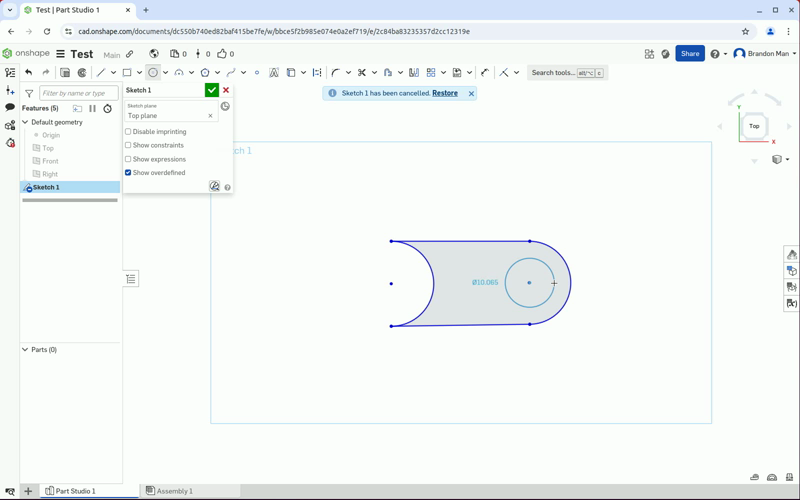
click(554, 282)
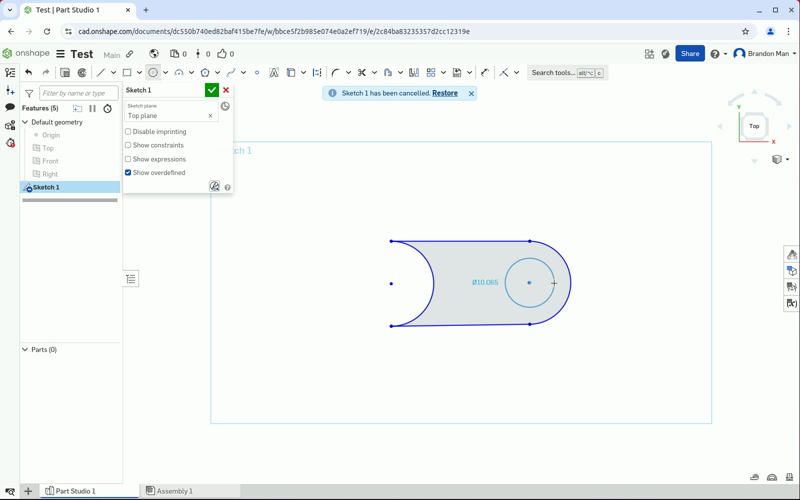
key(esc)
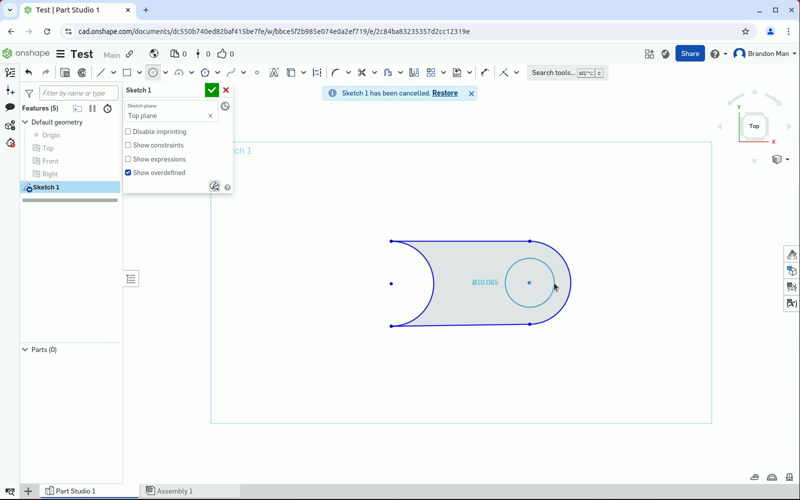
mouse_move(473, 286)
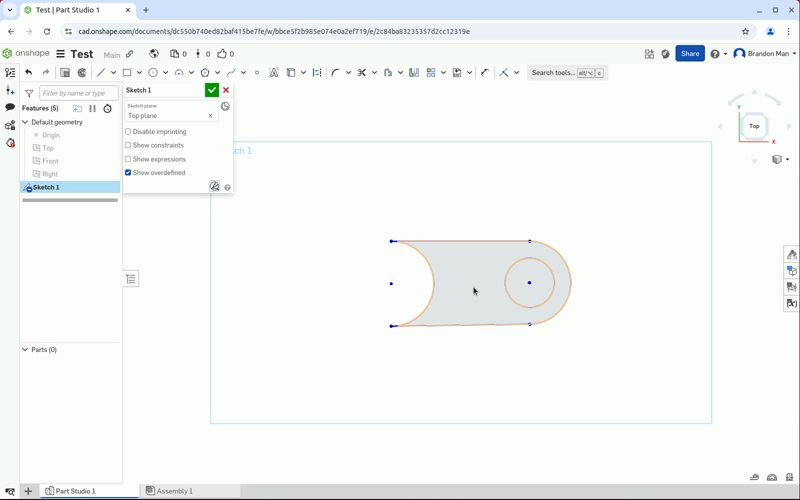
click(473, 286)
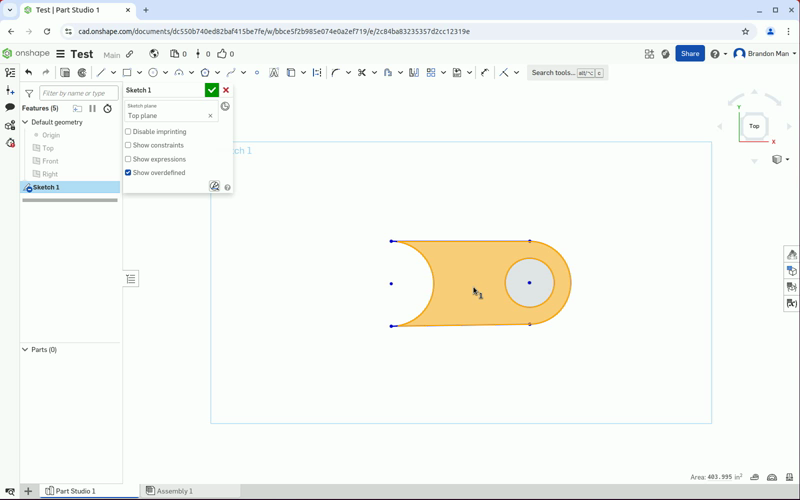
mouse_move(73, 352)
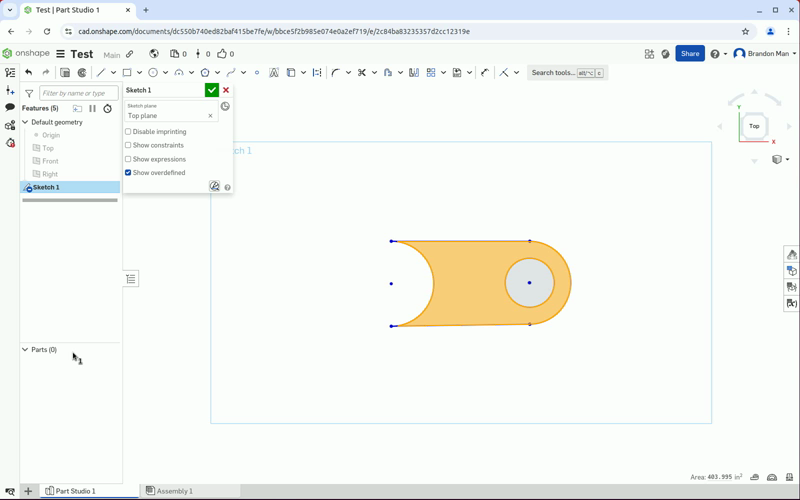
key(shift+y)
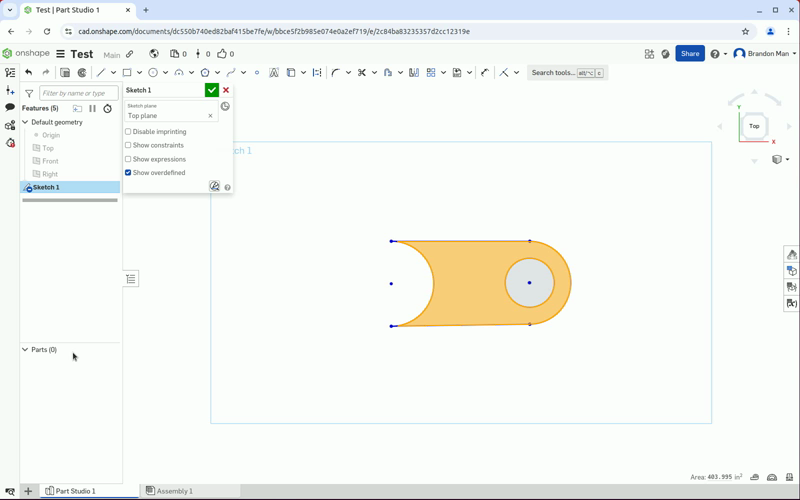
key(shift+e)
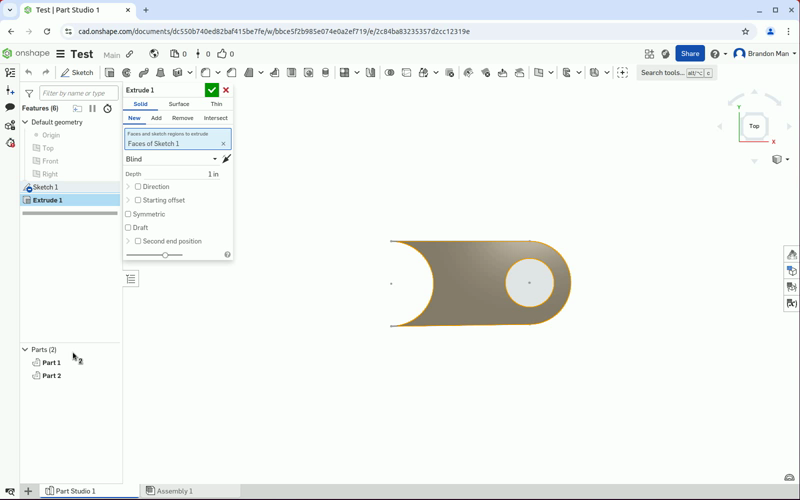
mouse_move(143, 106)
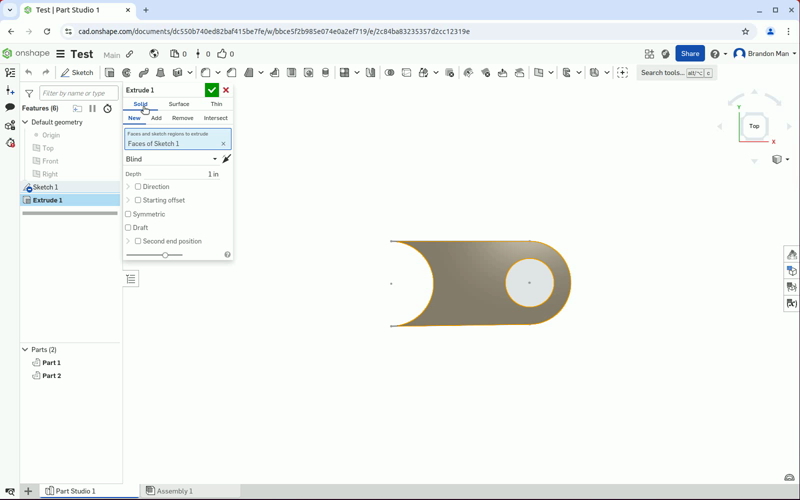
click(143, 106)
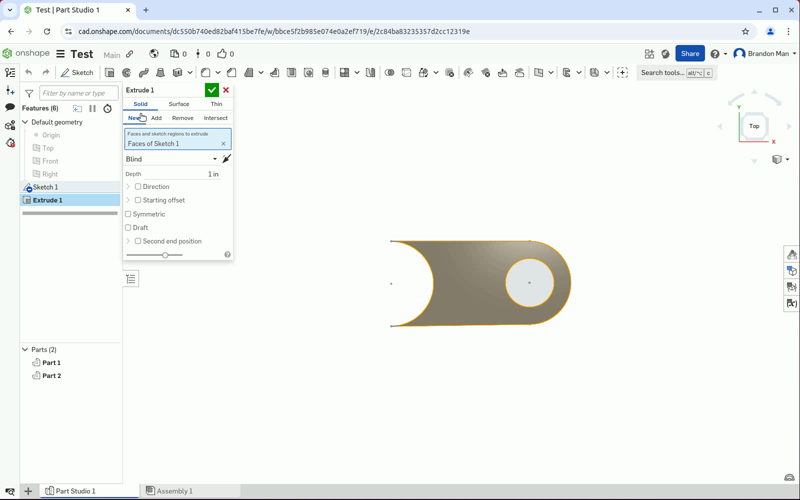
mouse_move(137, 120)
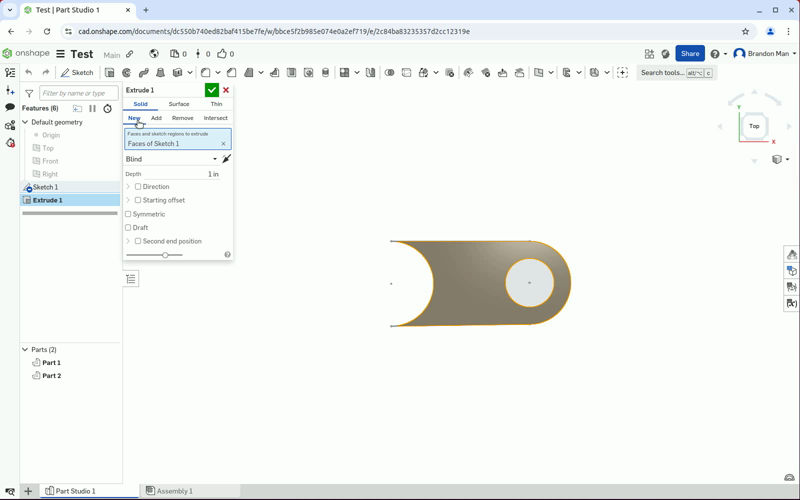
click(137, 120)
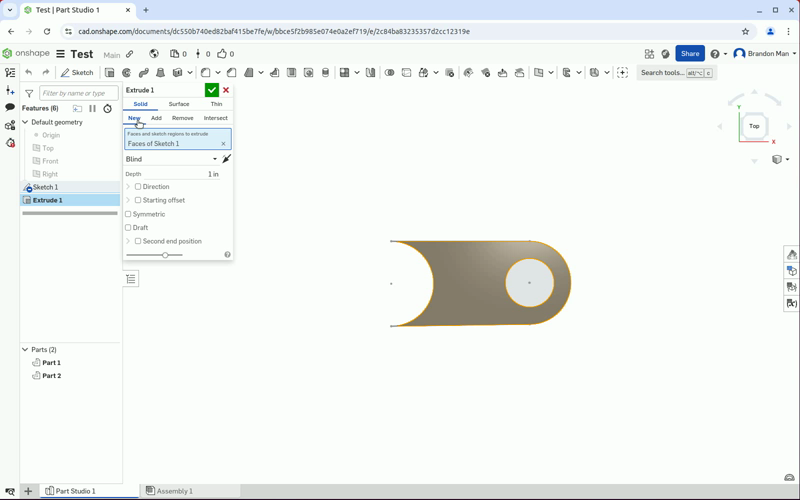
key(tab, 4)
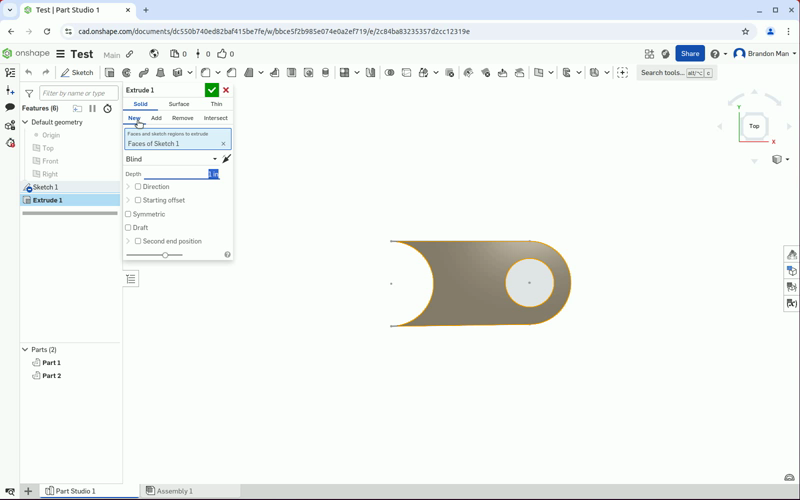
text(7.703)
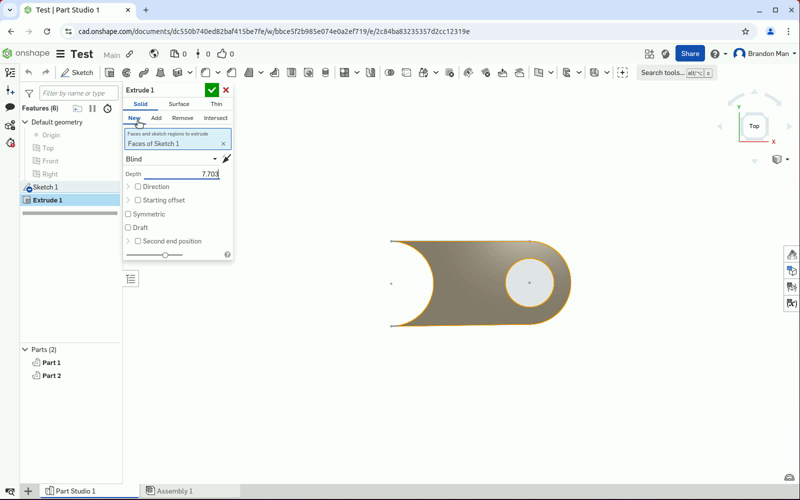
key(enter)
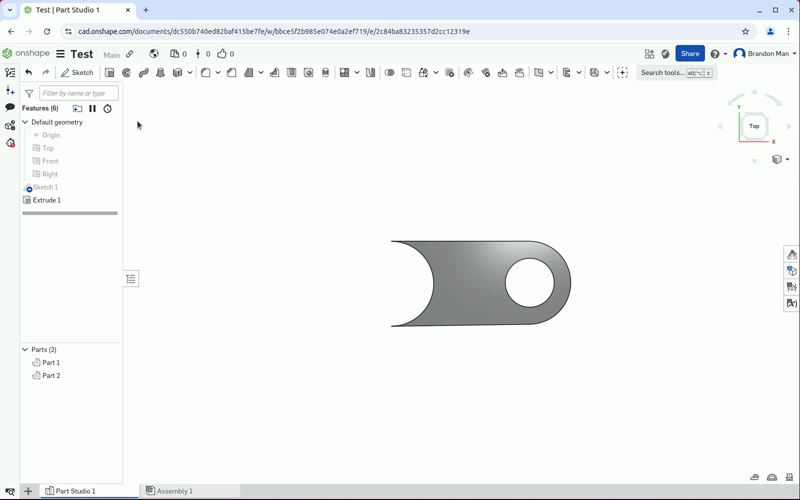
key(shift+h)
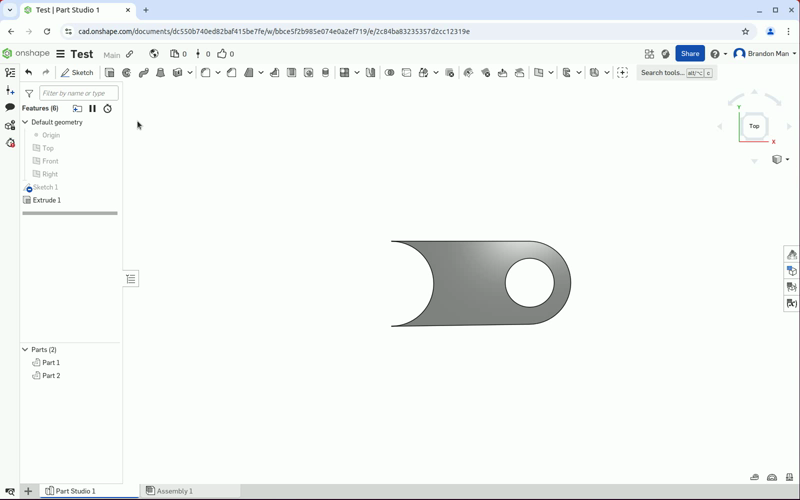
key(shift+h)
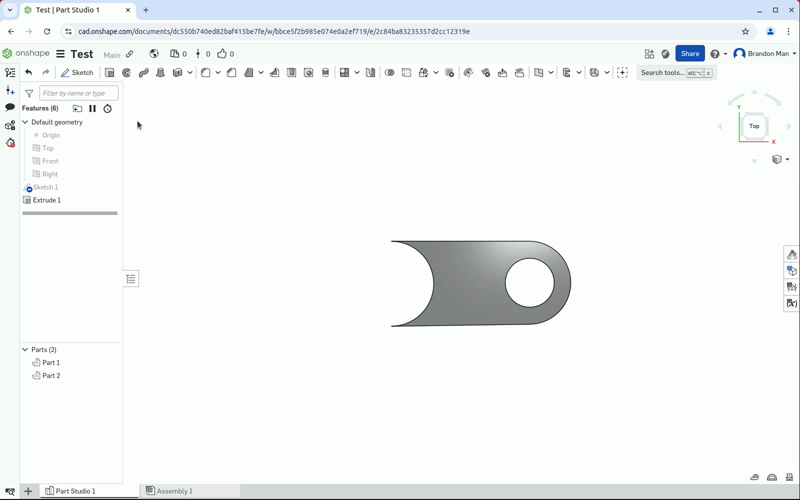
mouse_move(73, 189)
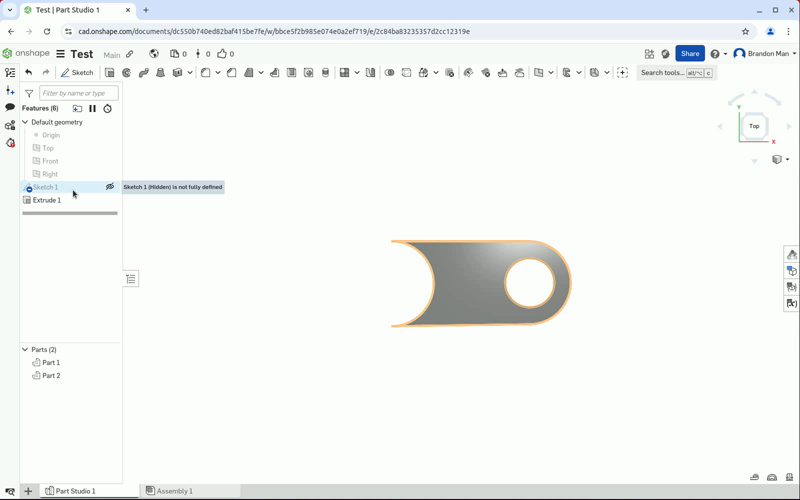
click(73, 189)
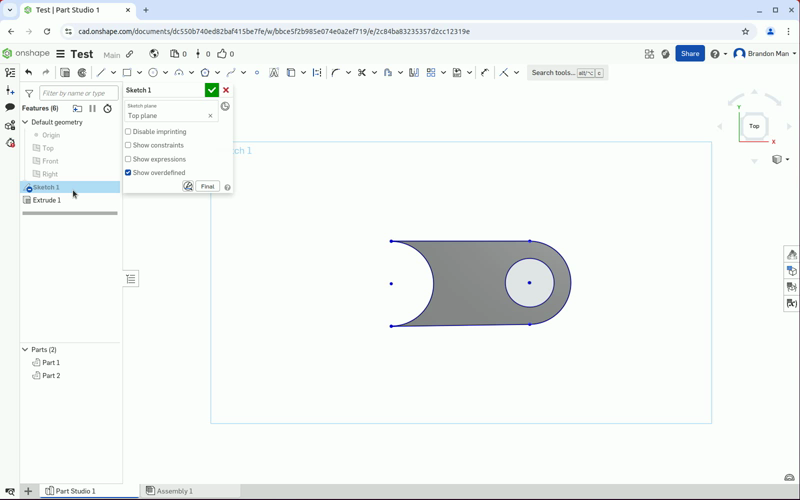
mouse_move(229, 92)
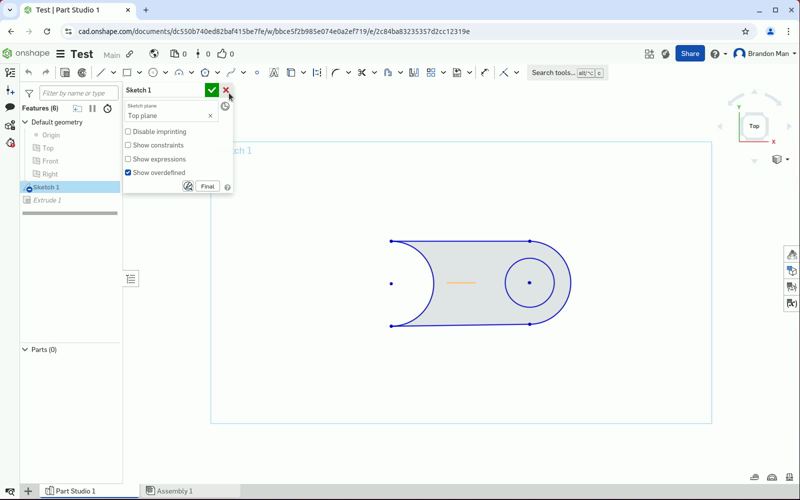
click(229, 92)
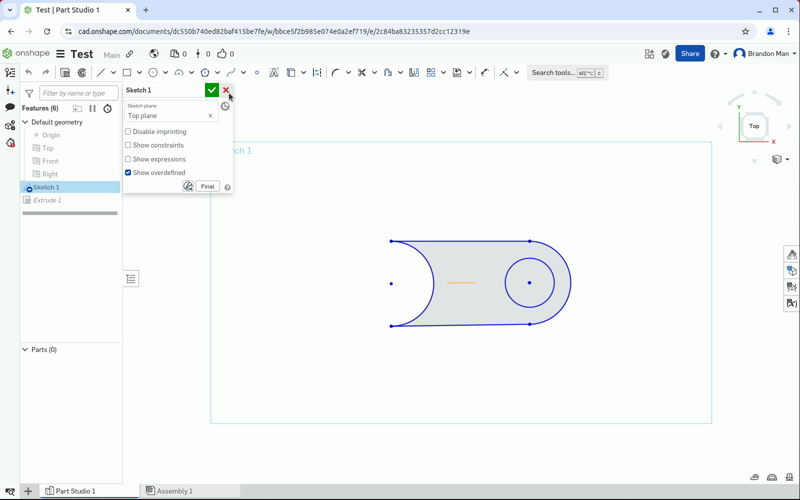
key(shift+s)
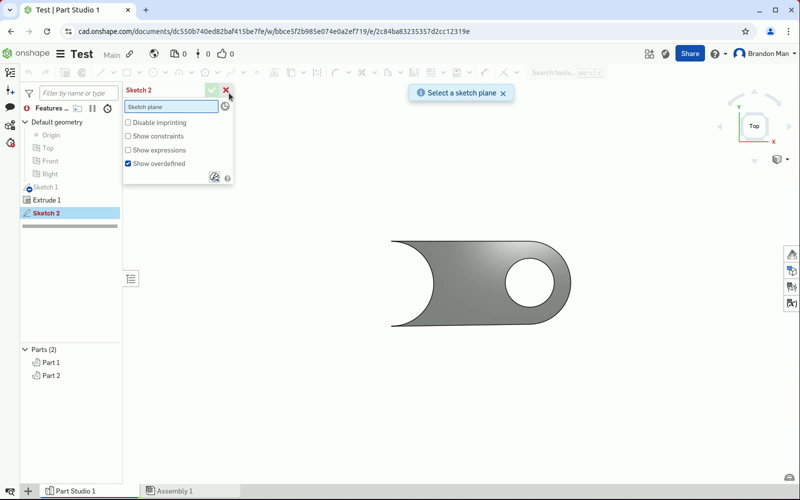
mouse_move(73, 150)
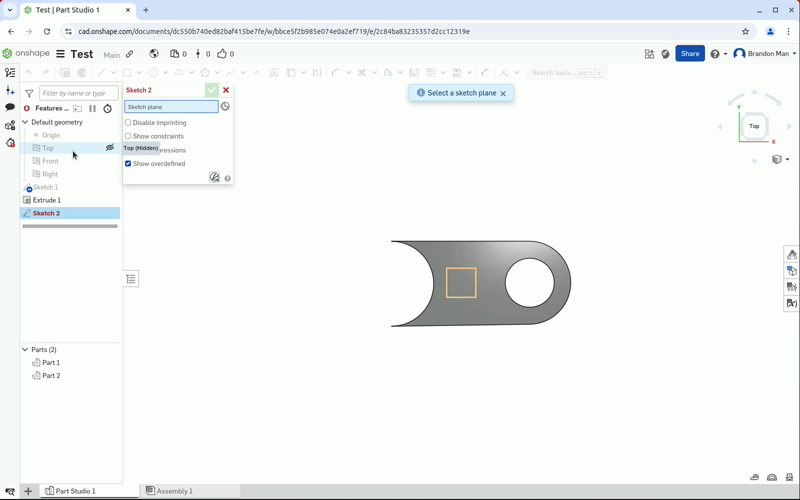
click(73, 150)
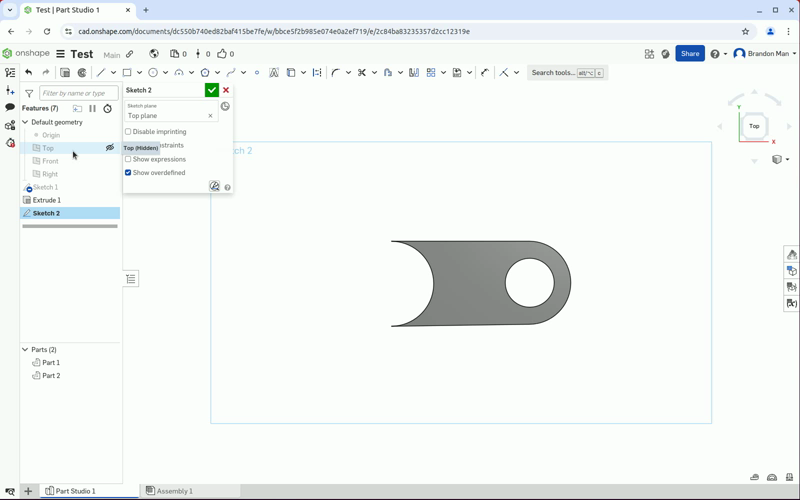
mouse_move(73, 352)
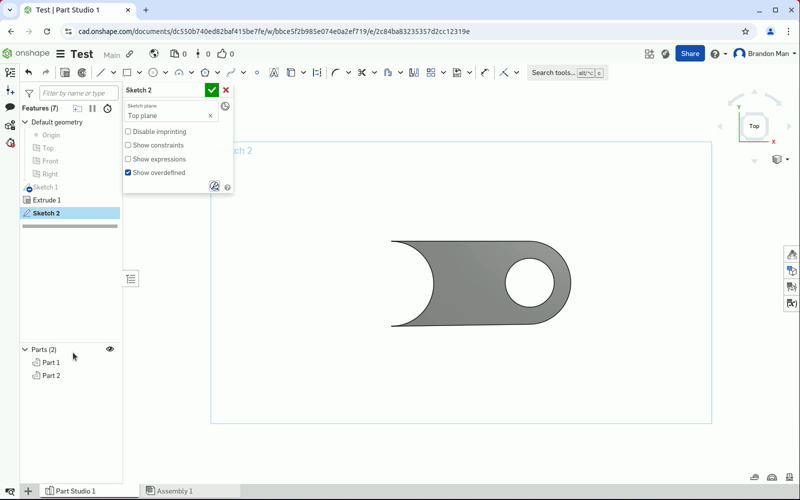
key(y)
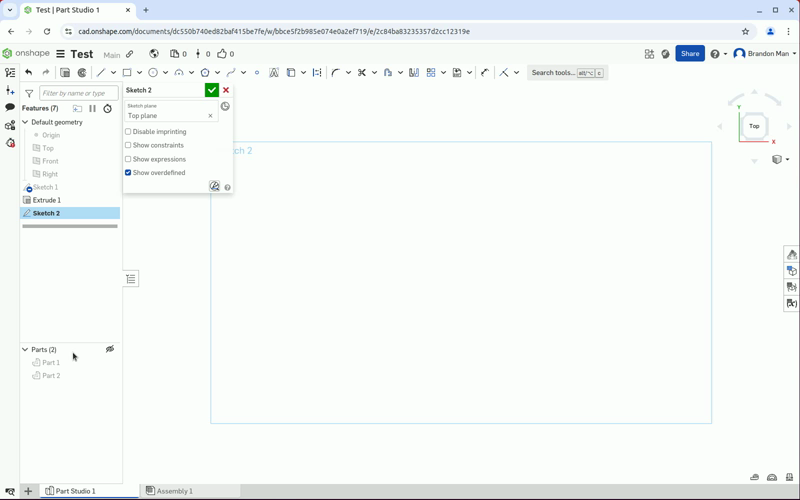
key(c)
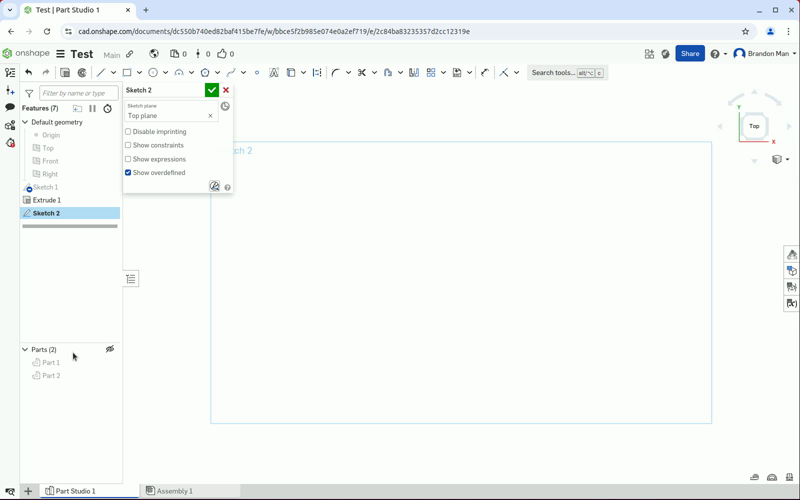
key_down(shift)
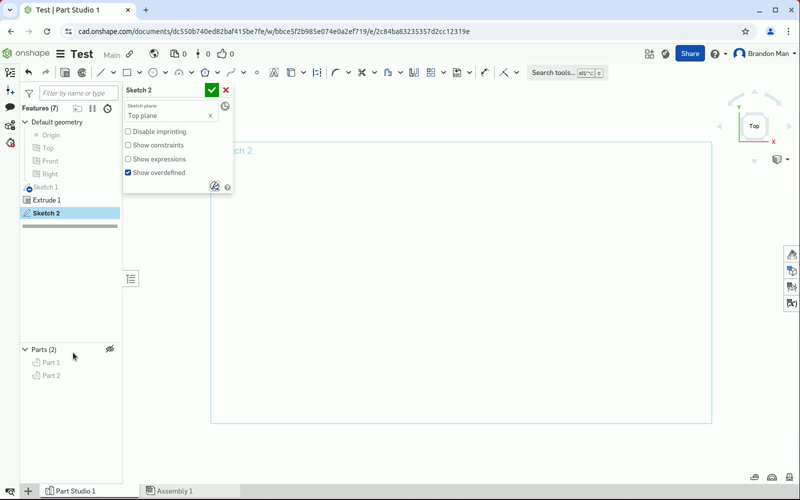
mouse_move(392, 282)
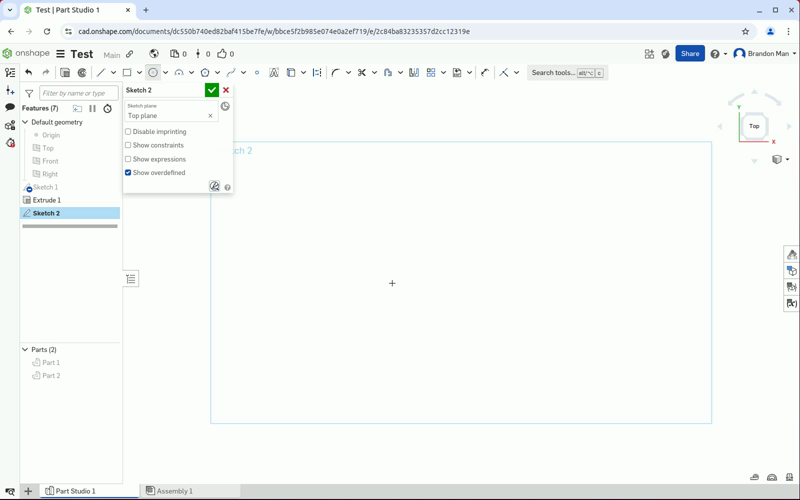
click(392, 282)
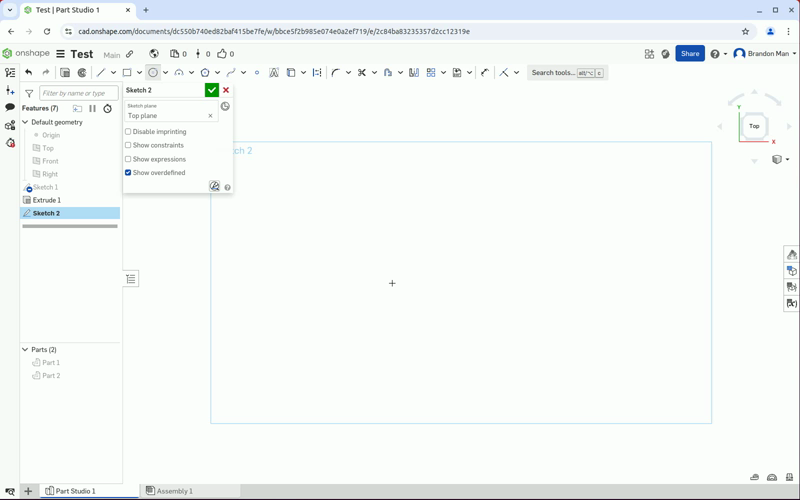
key_up(shift)
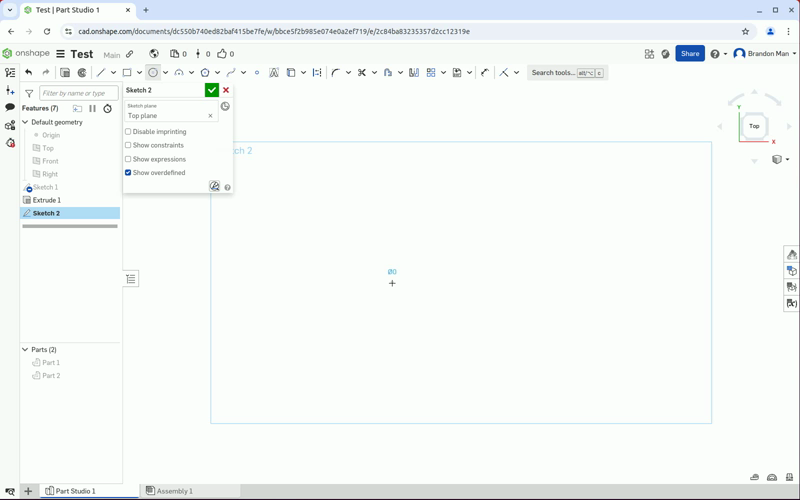
mouse_move(435, 282)
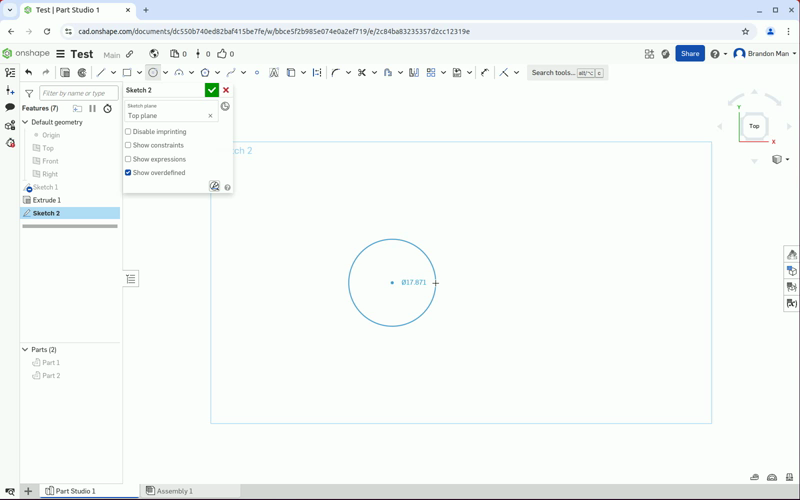
click(435, 282)
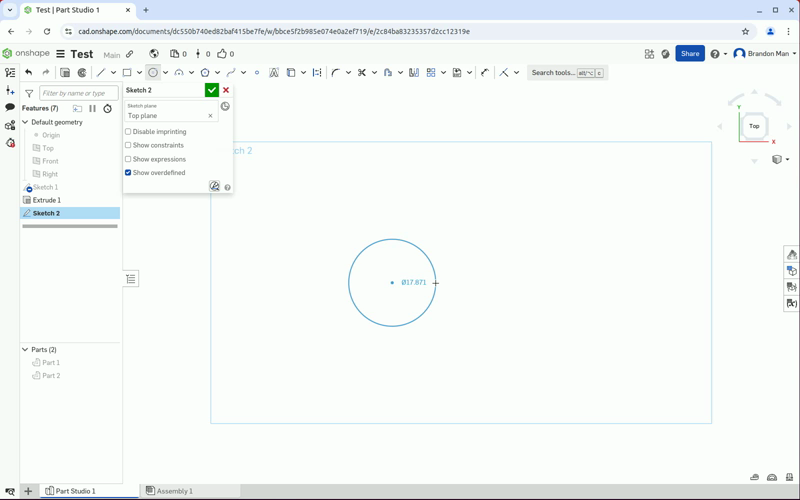
key(esc)
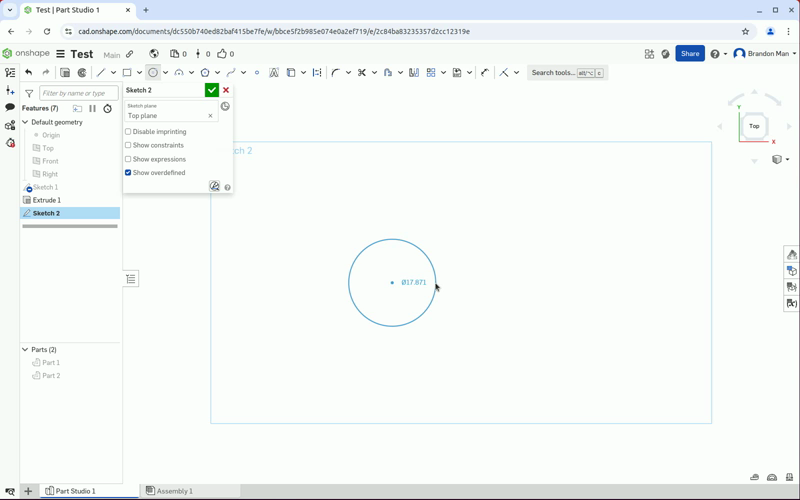
key(c)
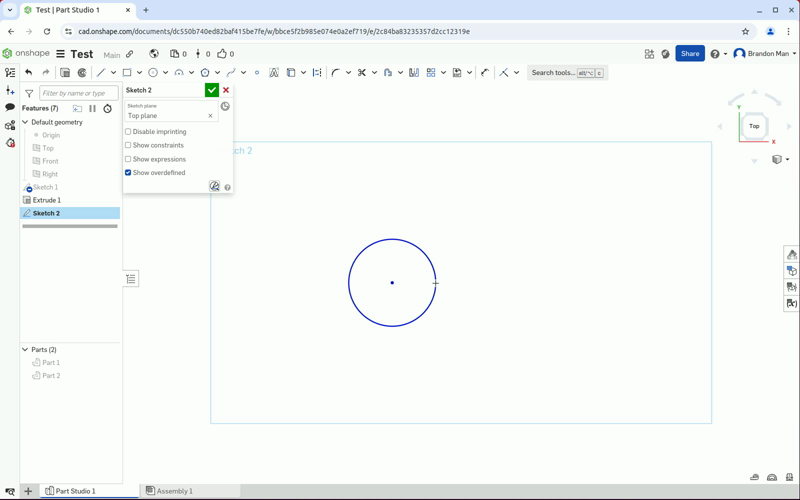
key_down(shift)
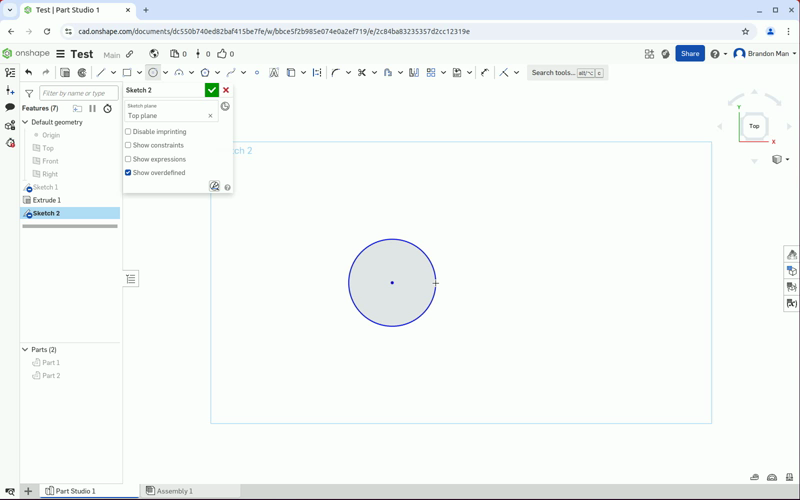
mouse_move(392, 282)
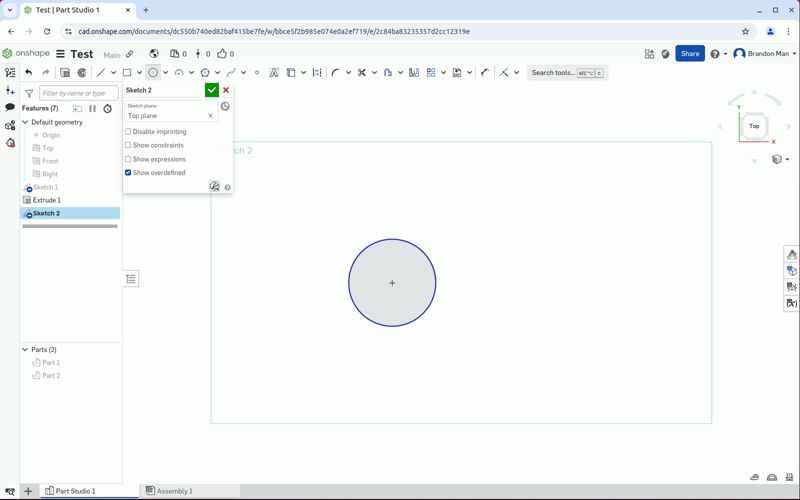
click(392, 282)
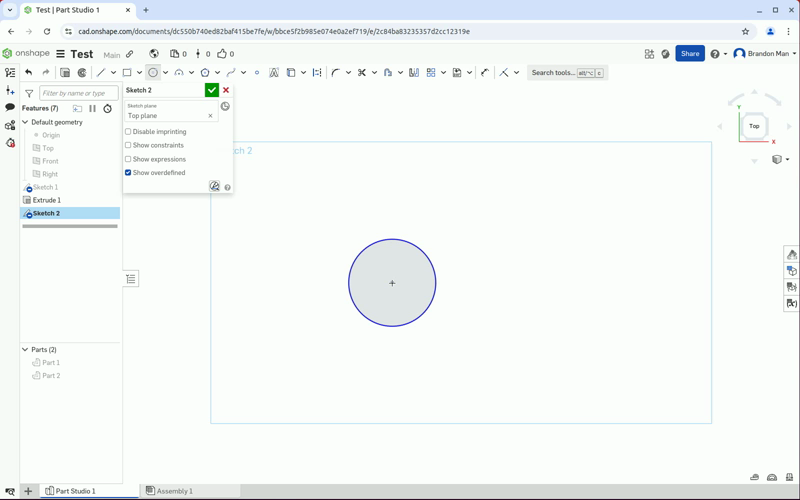
key_up(shift)
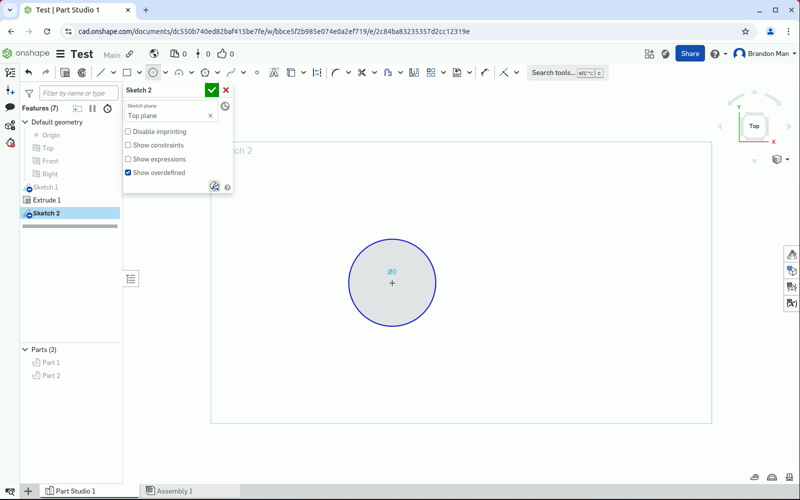
mouse_move(415, 282)
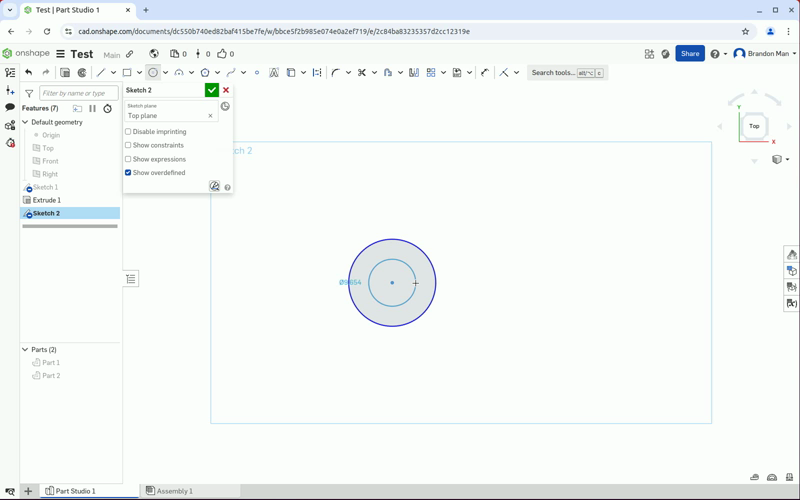
click(415, 282)
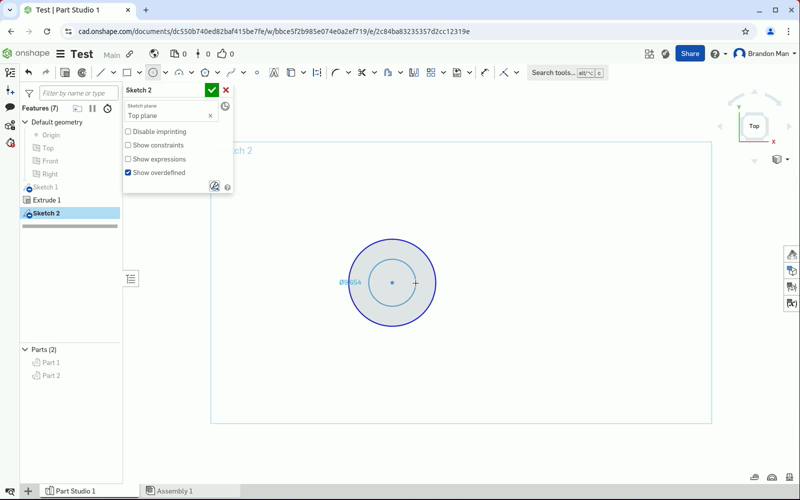
key(esc)
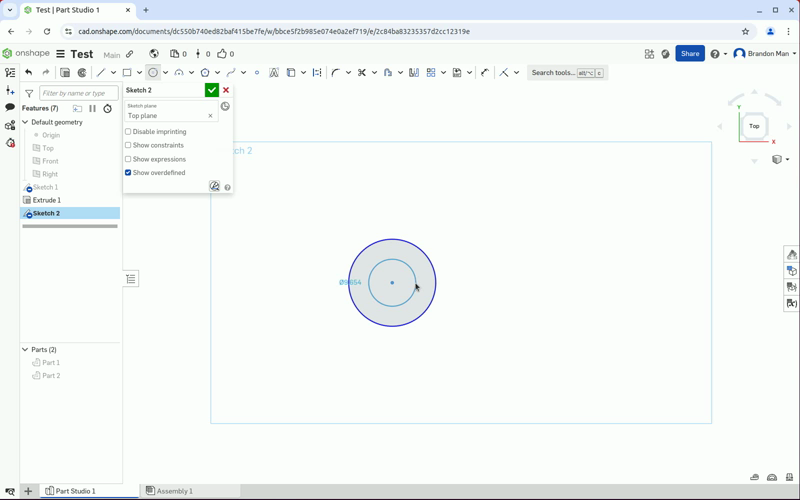
mouse_move(382, 308)
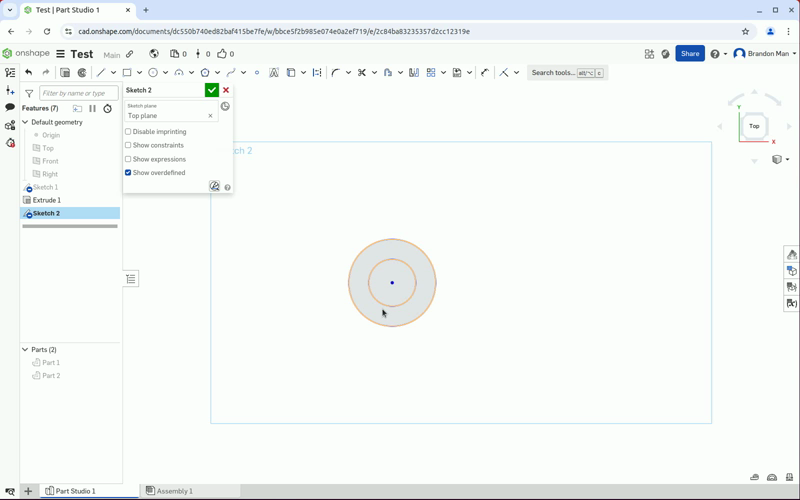
click(382, 308)
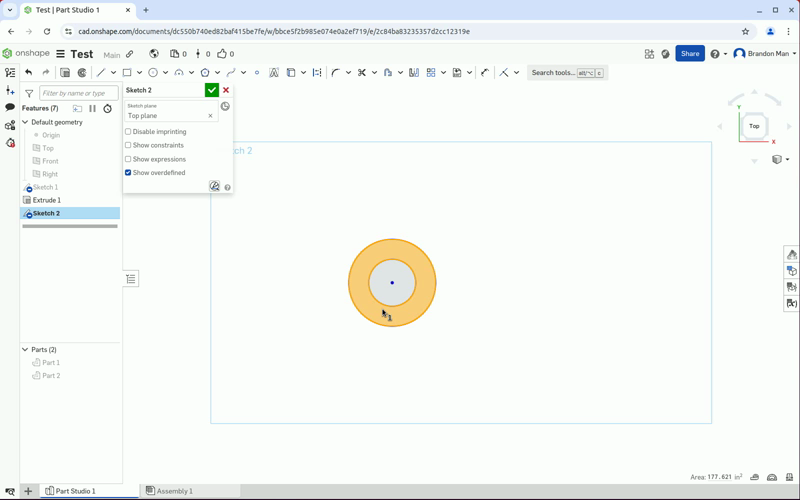
mouse_move(73, 352)
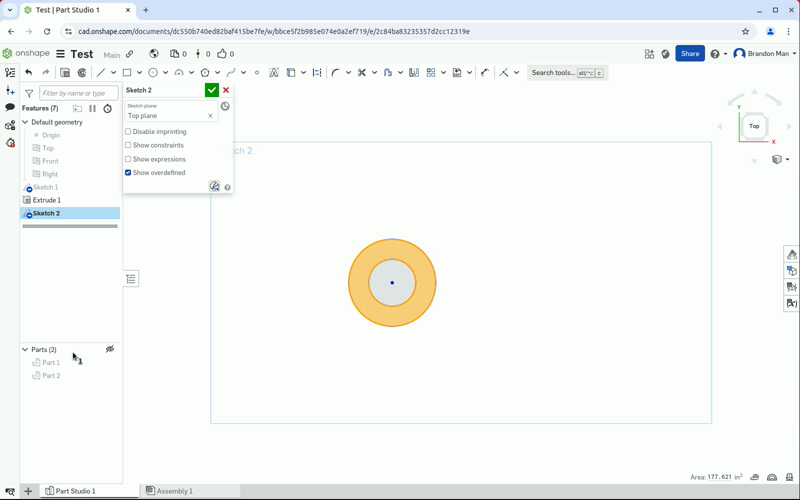
key(shift+y)
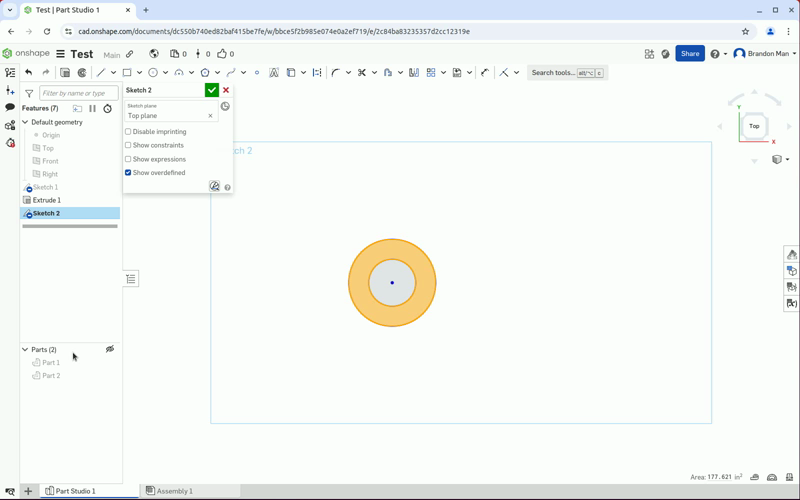
key(shift+e)
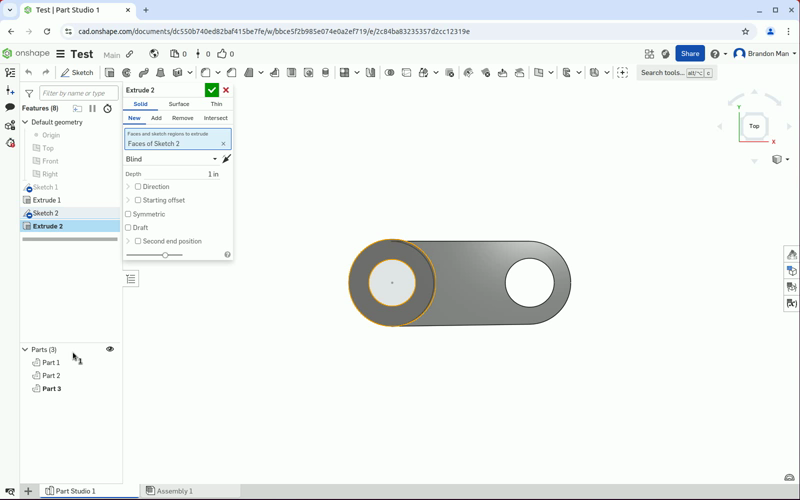
mouse_move(143, 106)
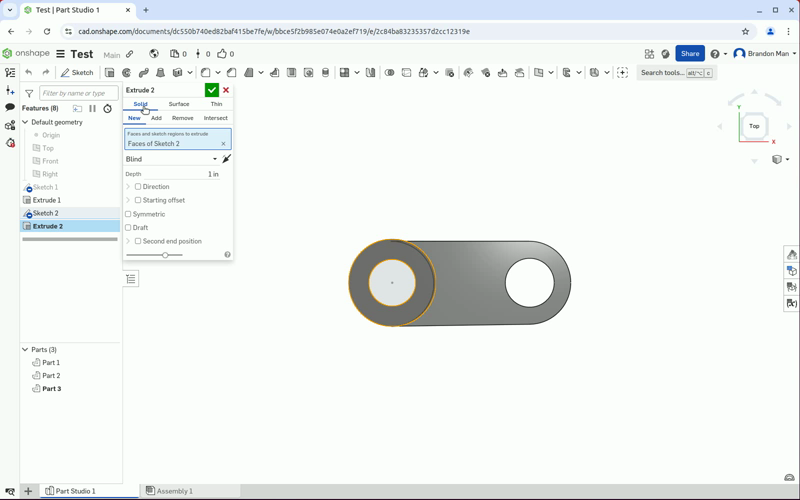
click(143, 106)
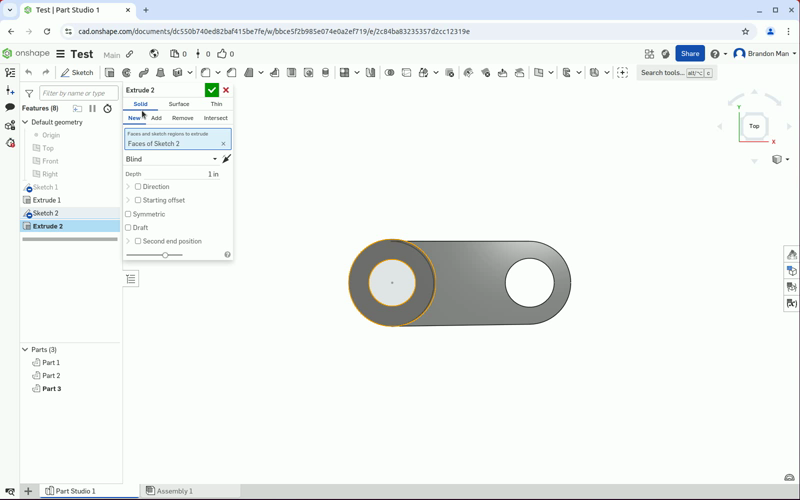
mouse_move(137, 120)
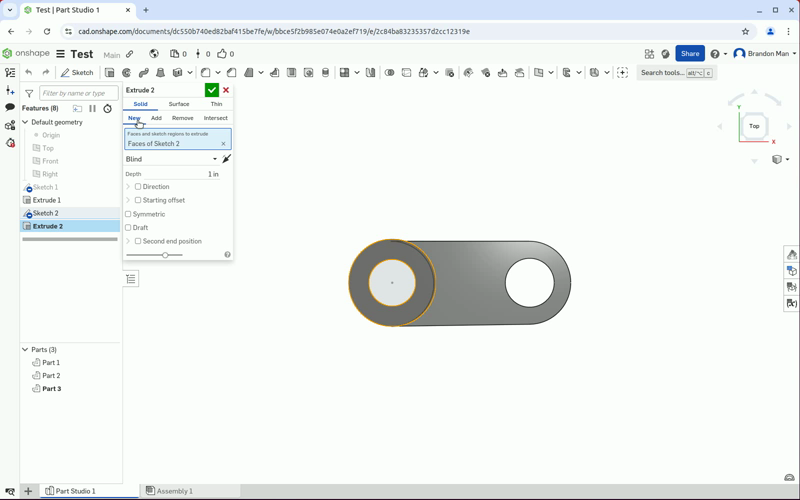
click(137, 120)
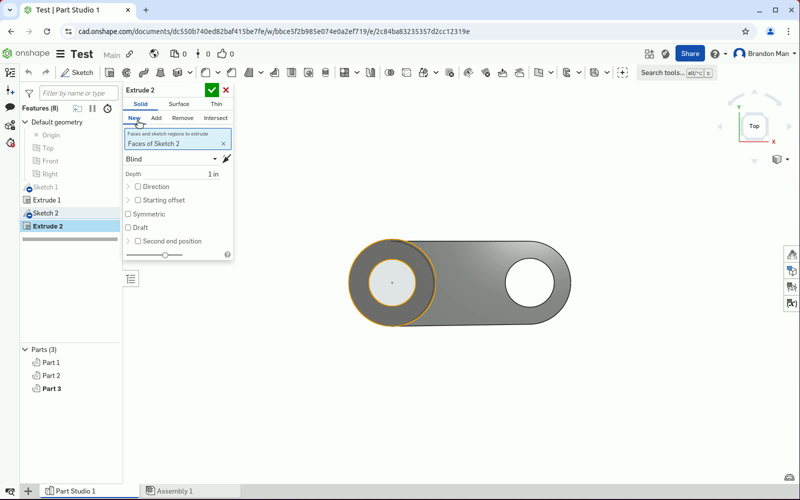
key(tab, 4)
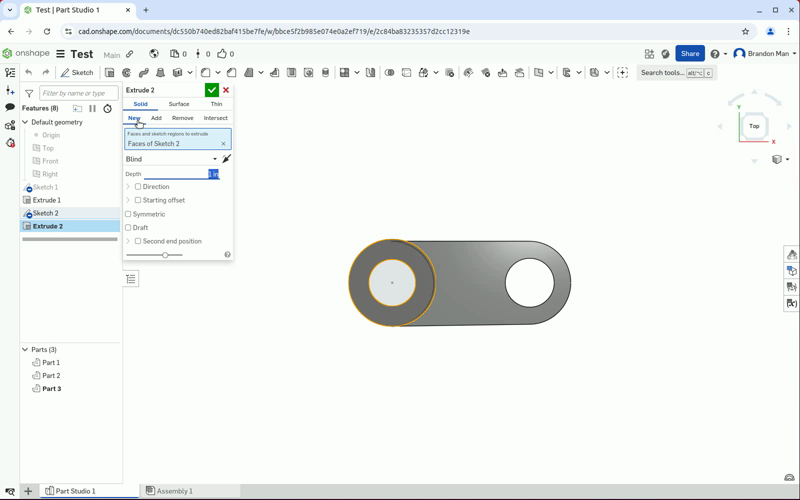
text(15.646)
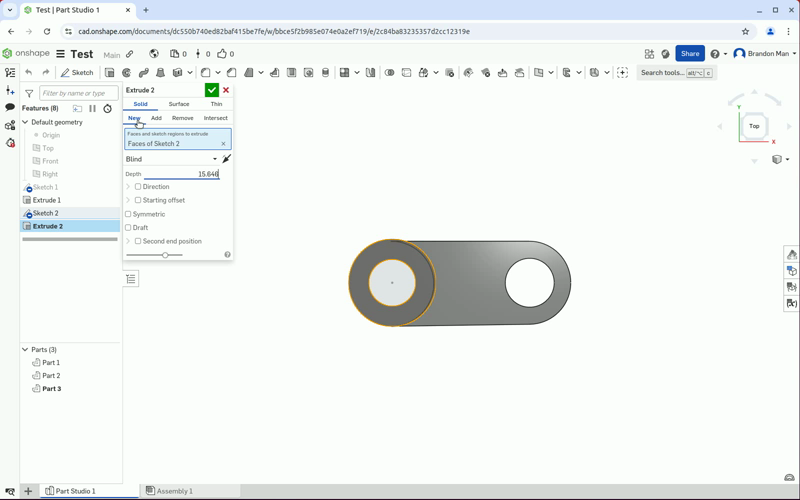
key(enter)
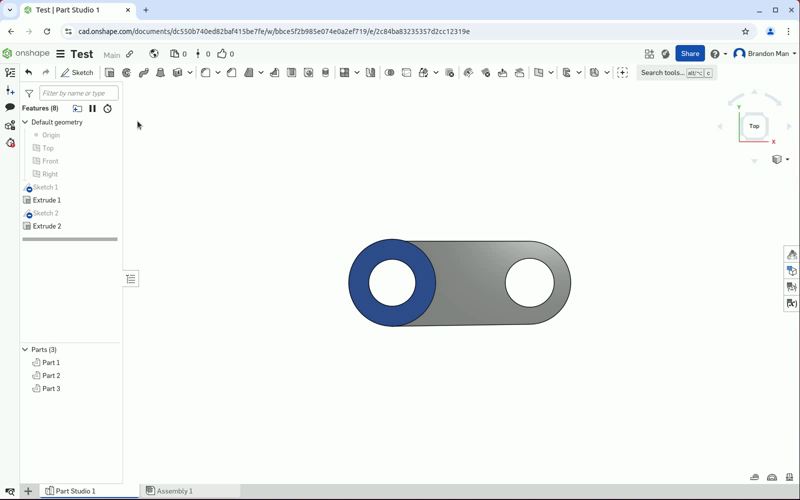
key(shift+h)
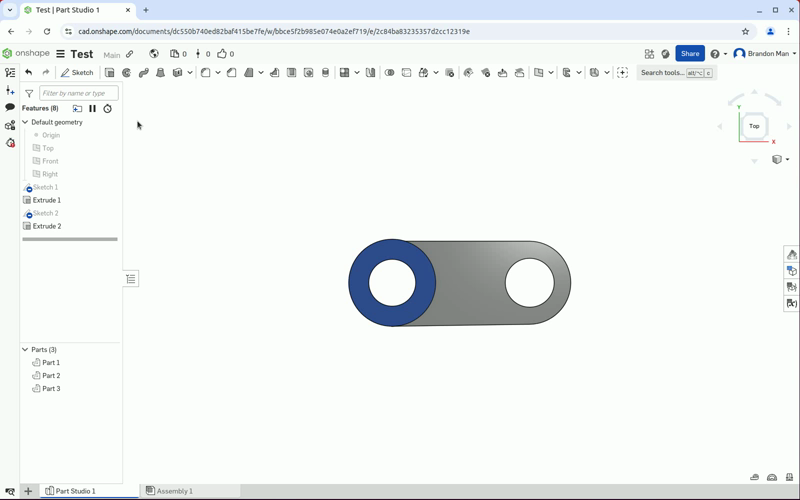
key(shift+h)
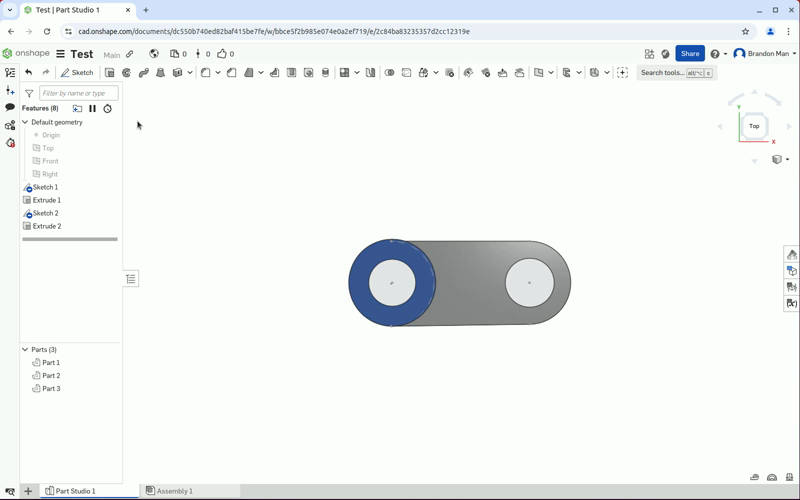
key(shift+7)
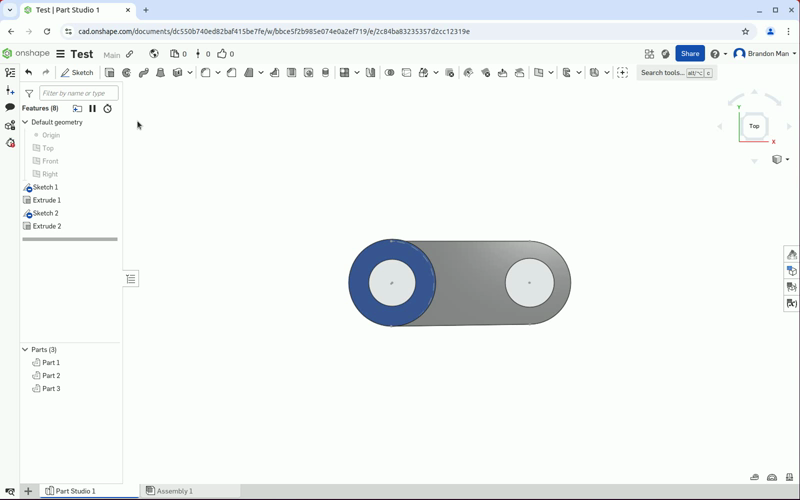
key(up, 3)
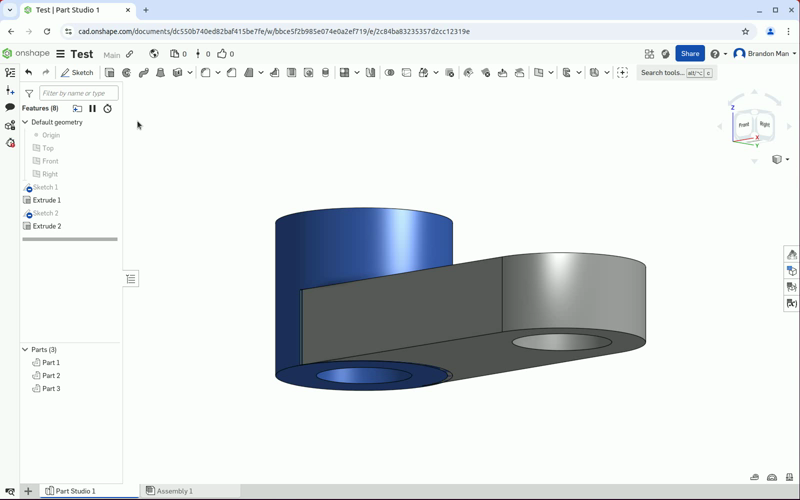
key(left, 3)
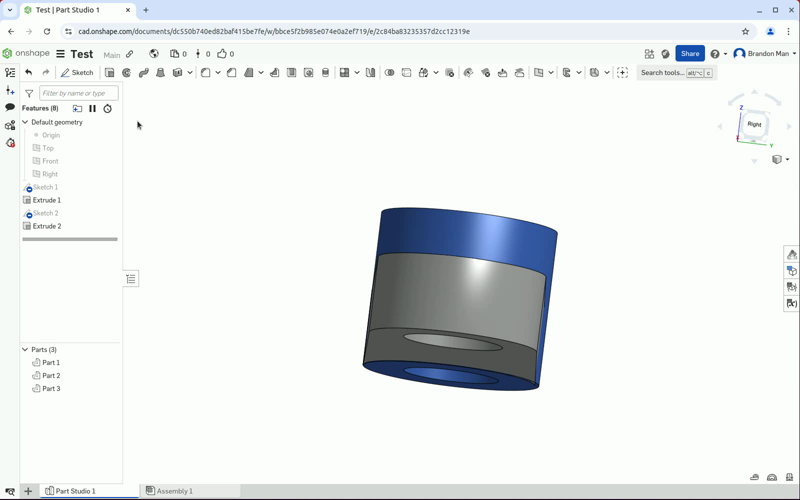
key(right, 3)
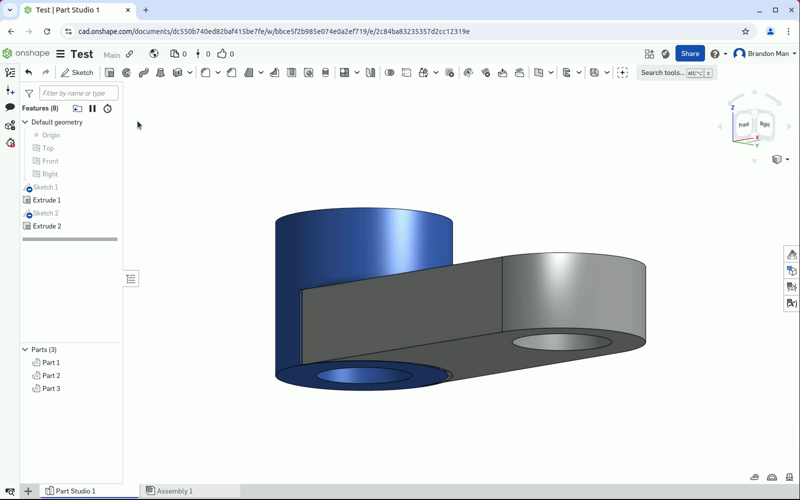
key(down, 3)
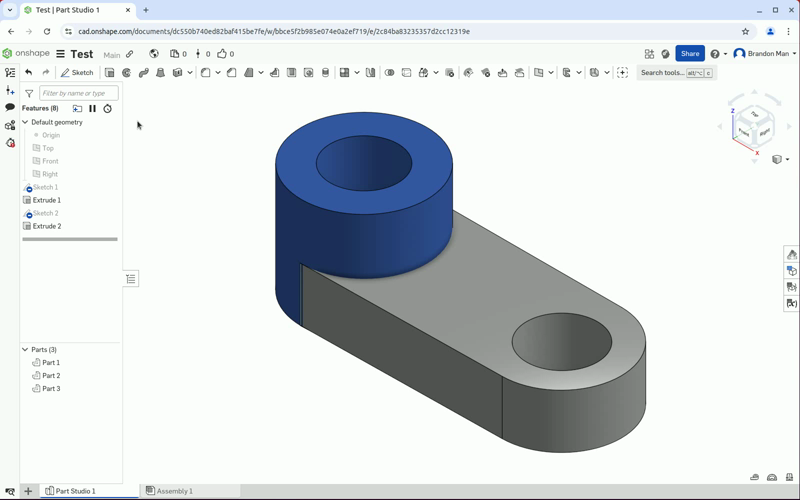
mouse_move(73, 189)
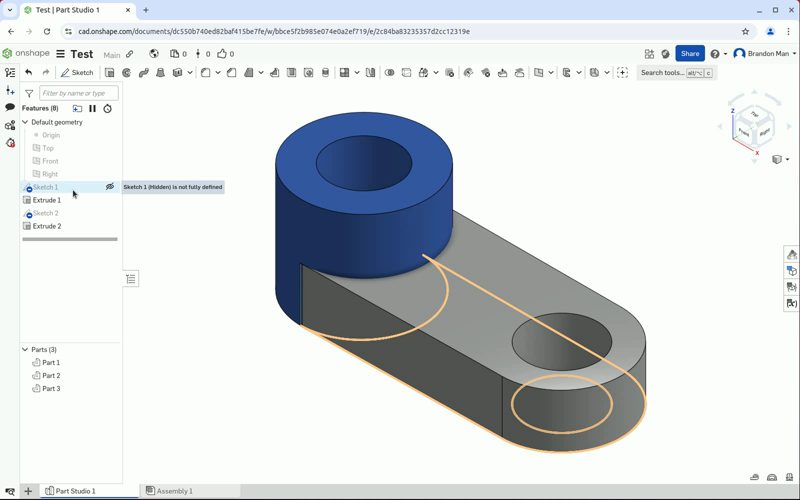
click(73, 189)